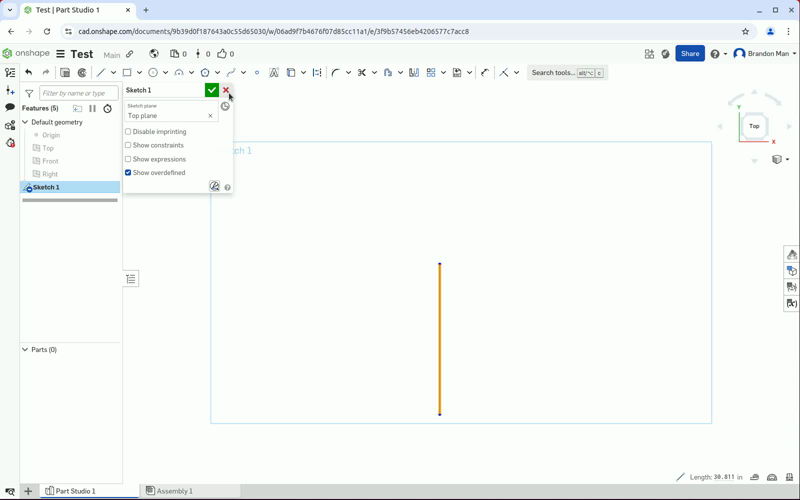
key(shift+h)
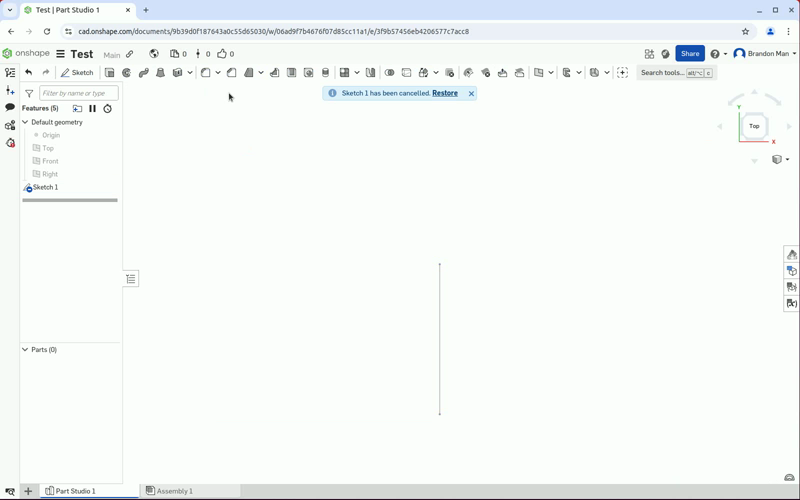
key(shift+s)
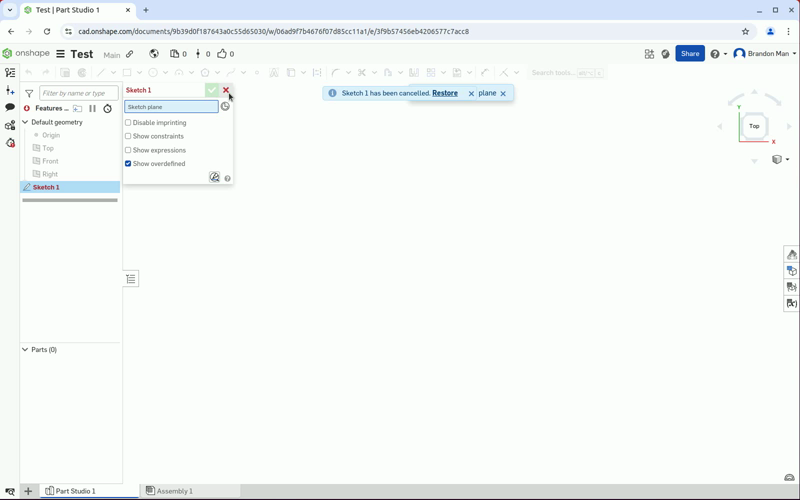
mouse_move(73, 150)
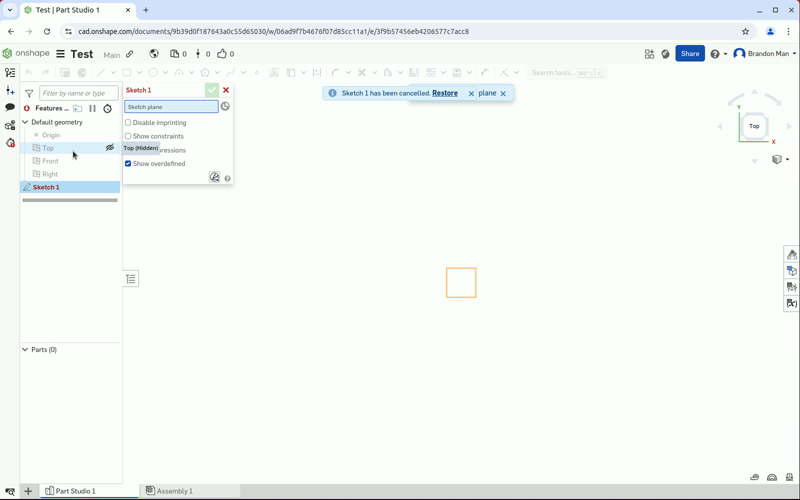
click(73, 150)
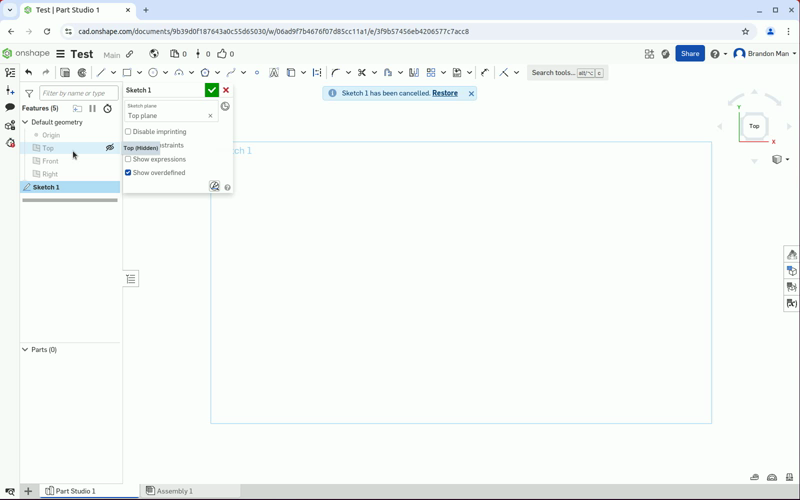
mouse_move(73, 352)
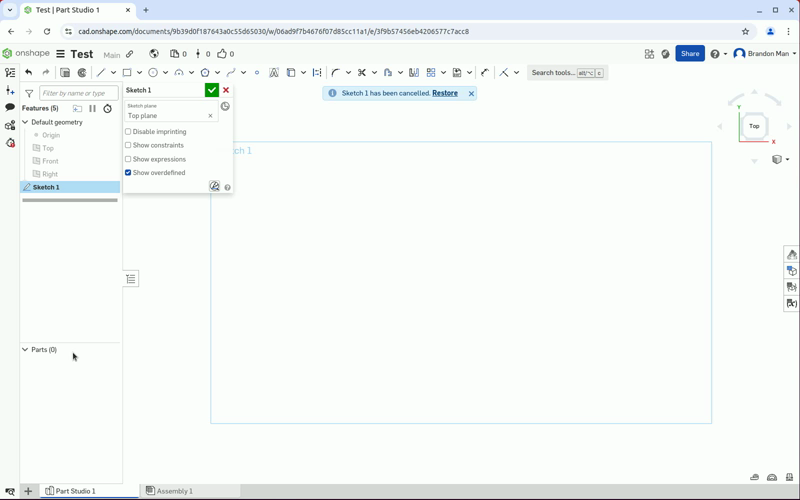
key(y)
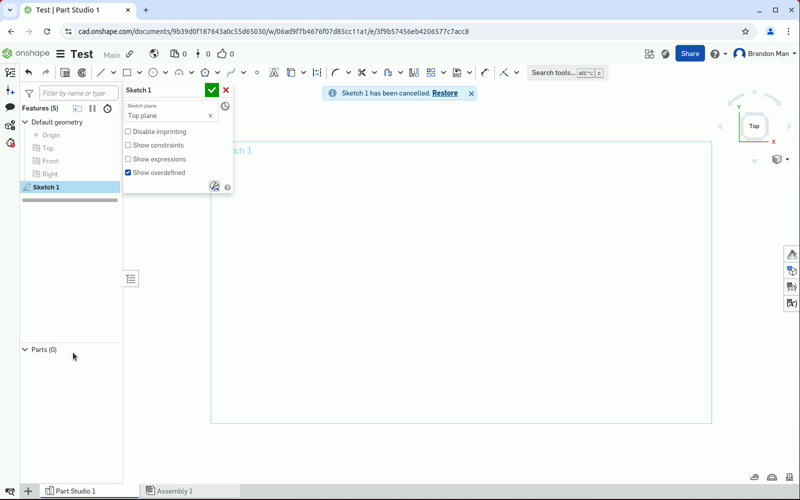
key(c)
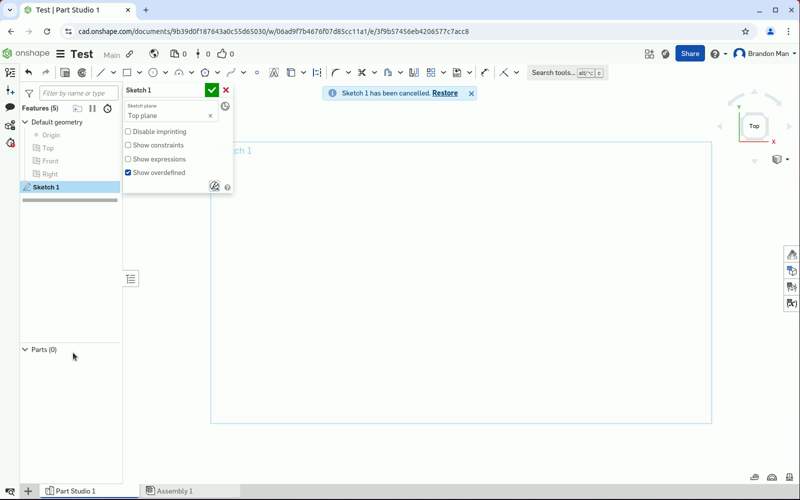
key_down(shift)
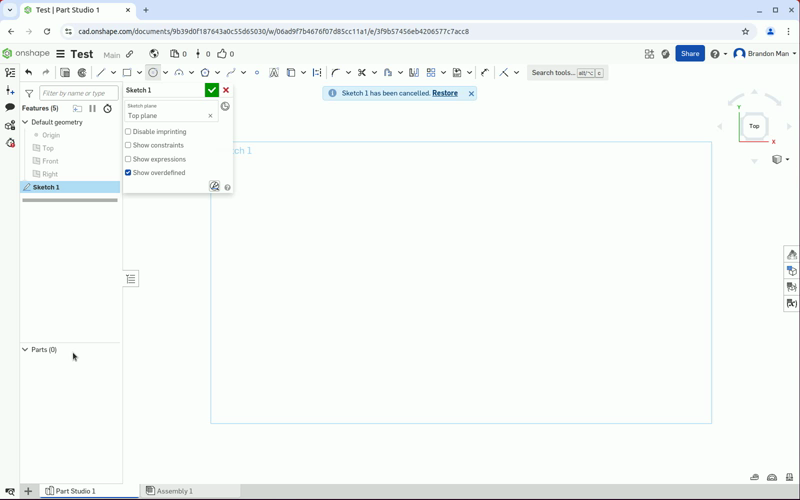
mouse_move(461, 282)
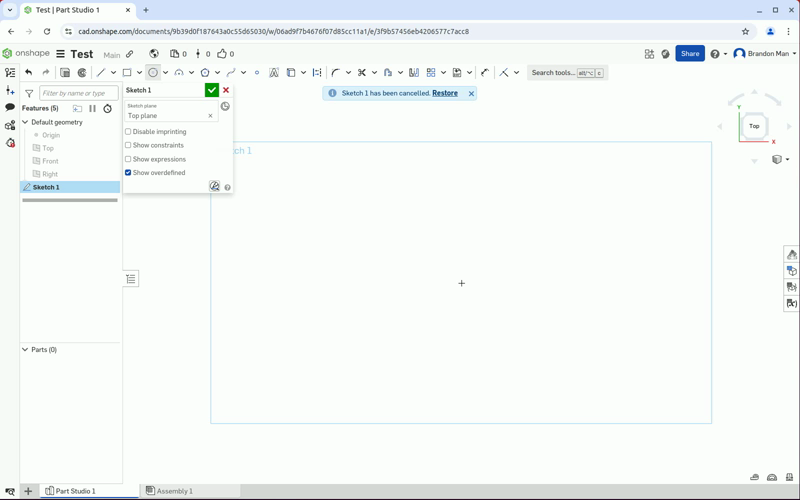
click(461, 282)
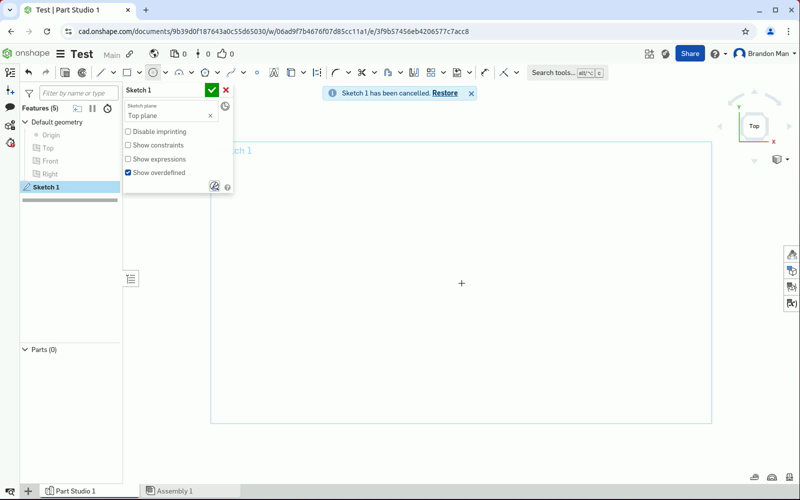
key_up(shift)
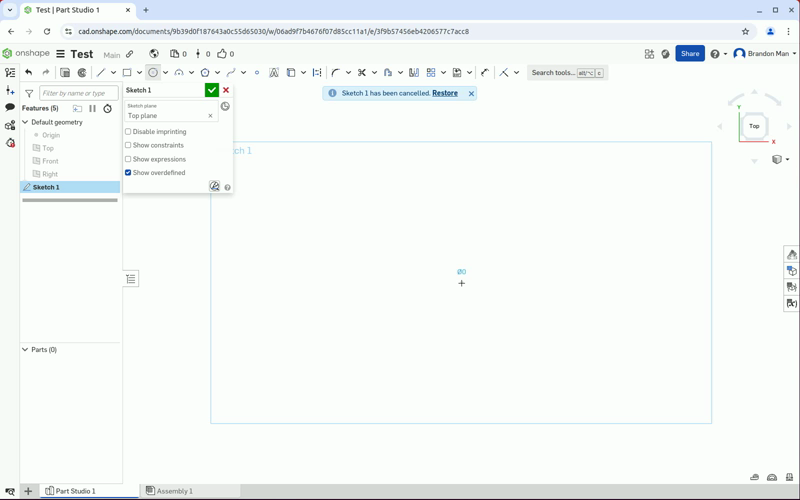
mouse_move(519, 282)
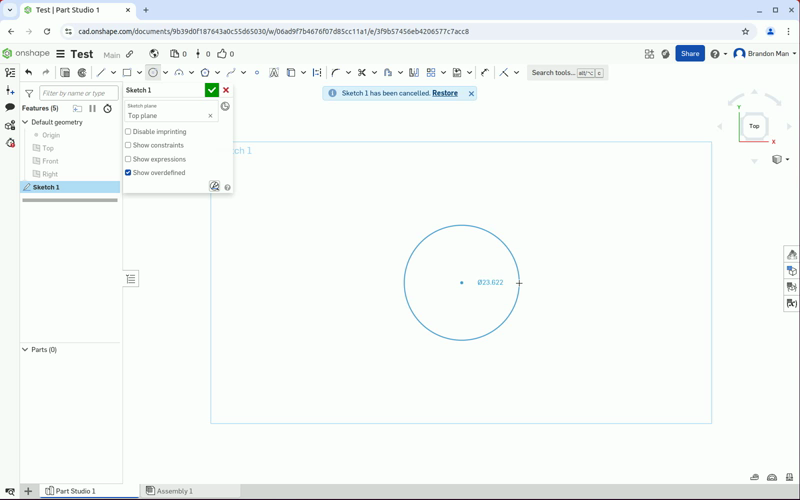
click(519, 282)
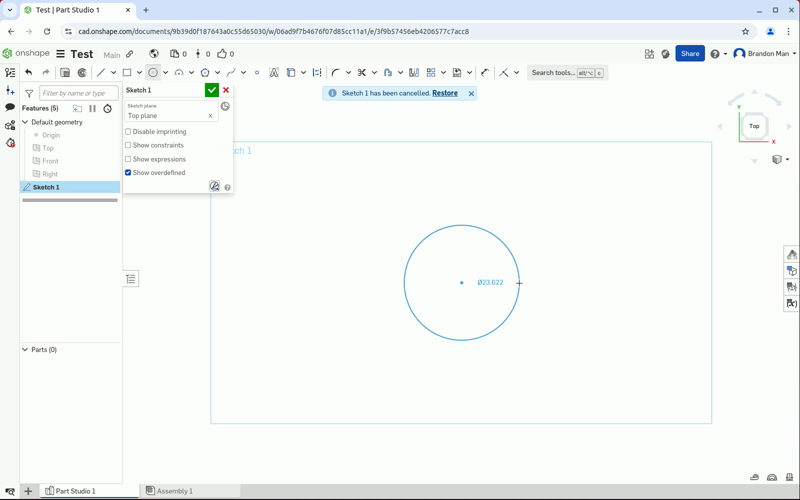
key(esc)
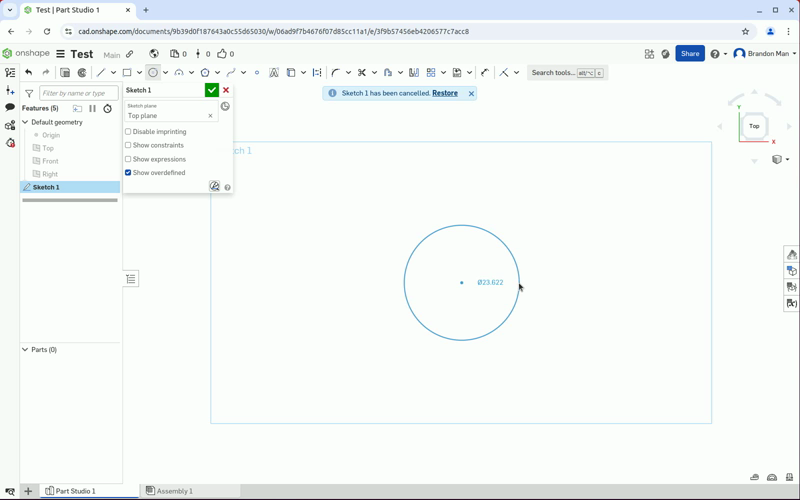
key(c)
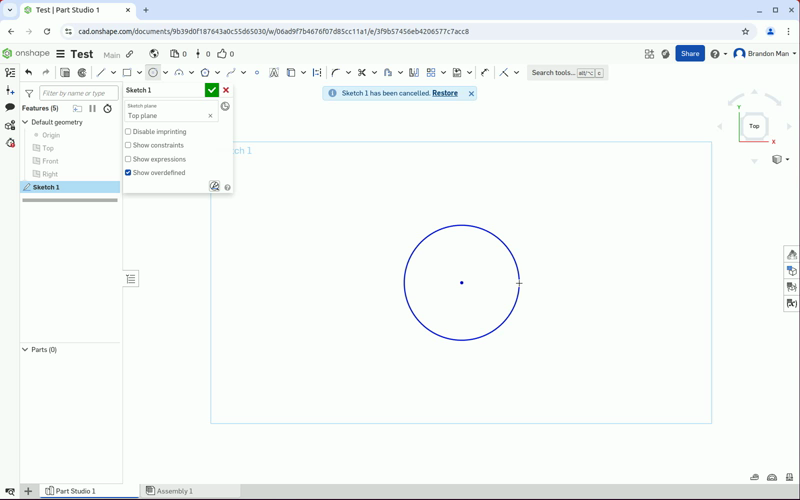
key_down(shift)
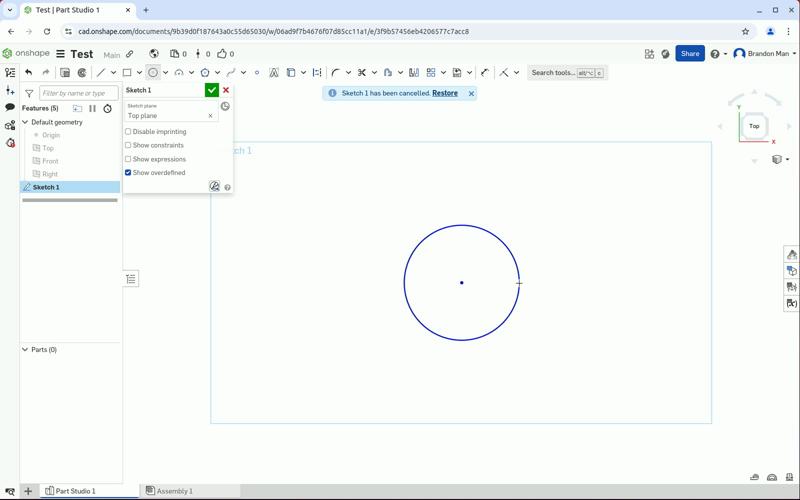
mouse_move(461, 282)
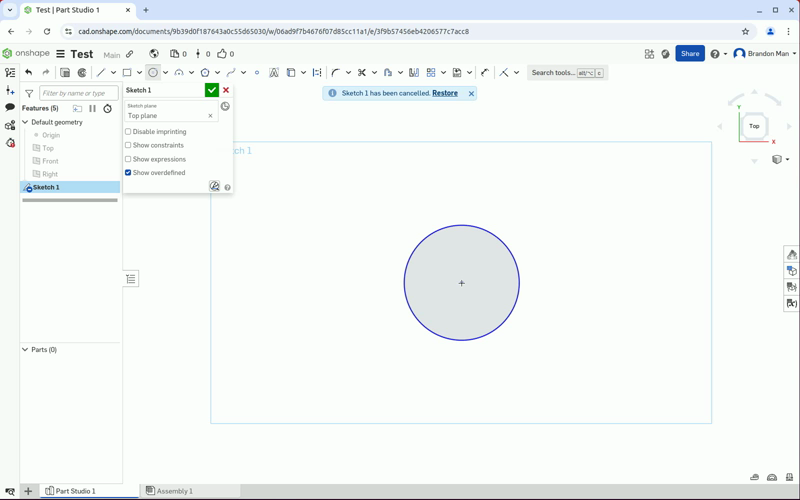
click(461, 282)
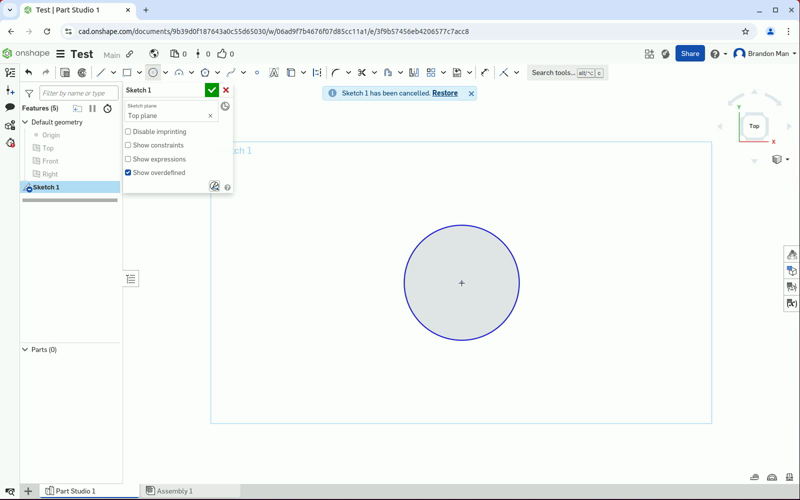
key_up(shift)
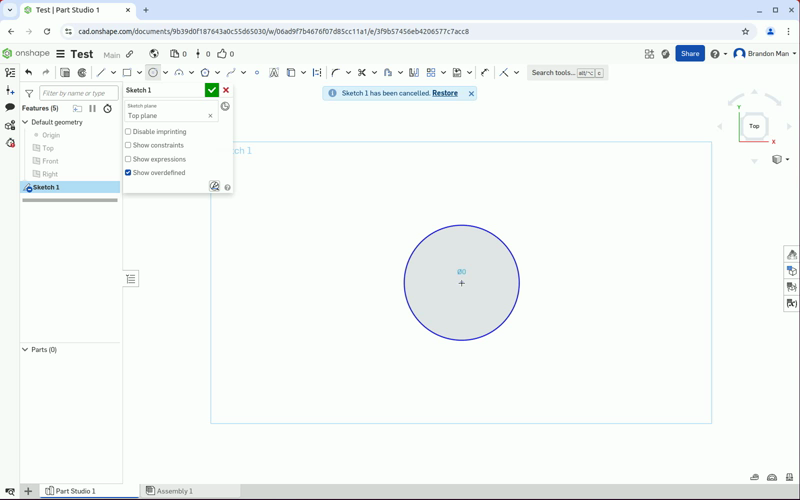
mouse_move(515, 282)
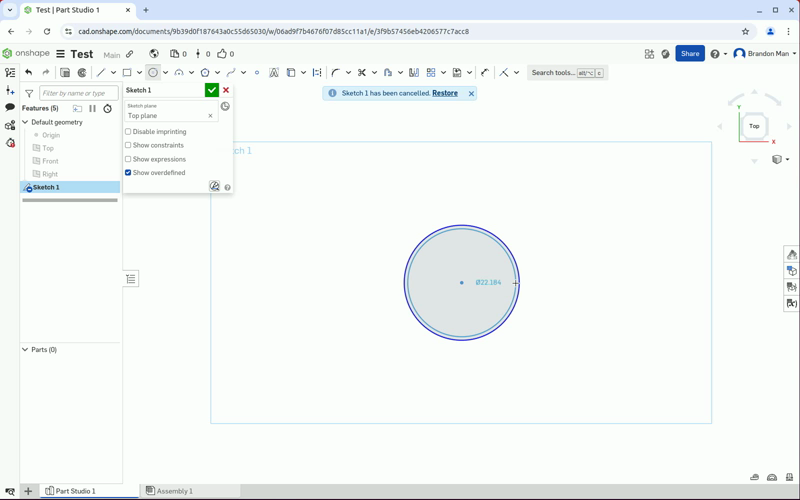
scroll(6)
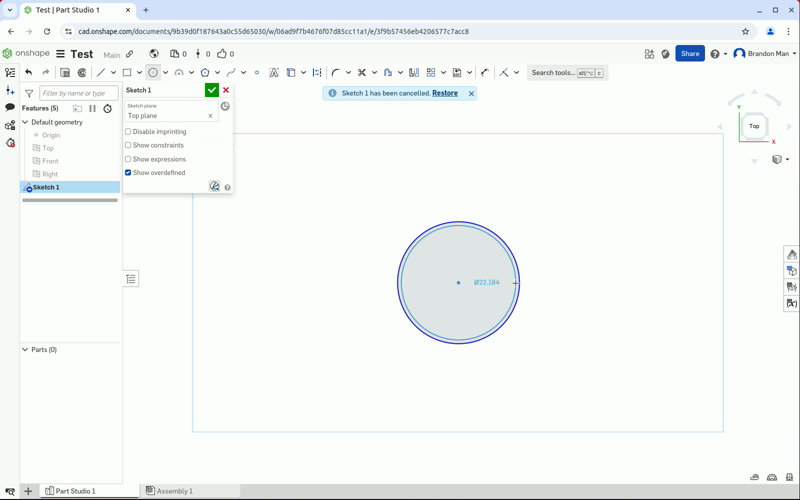
scroll(6)
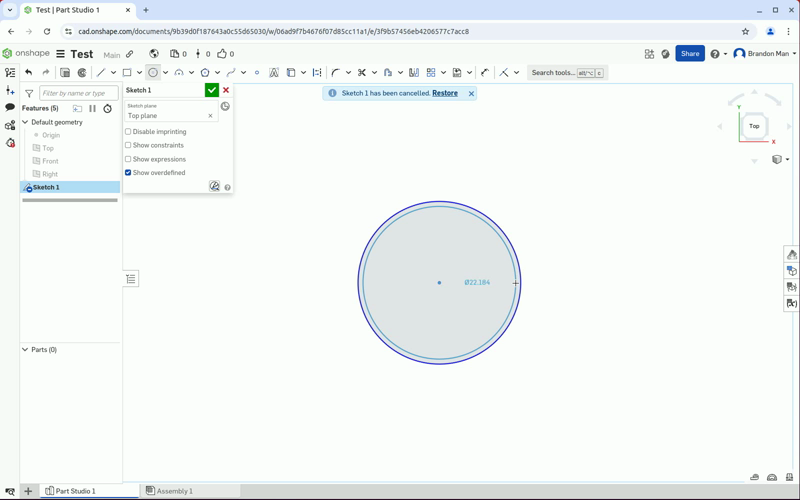
scroll(6)
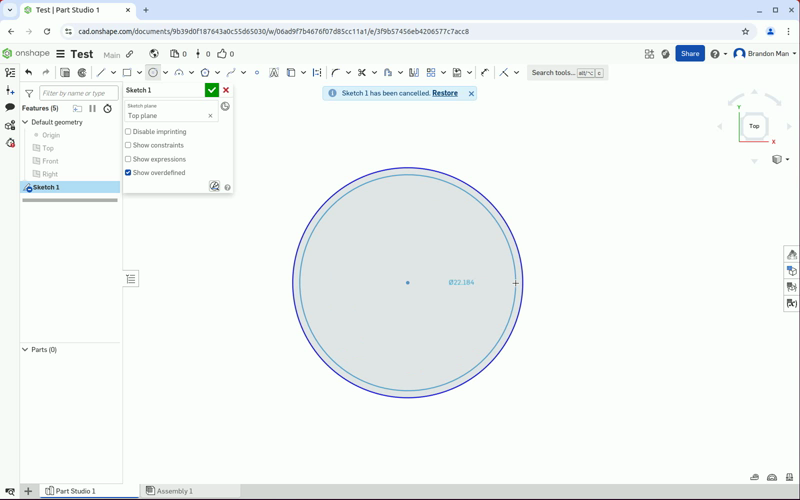
scroll(6)
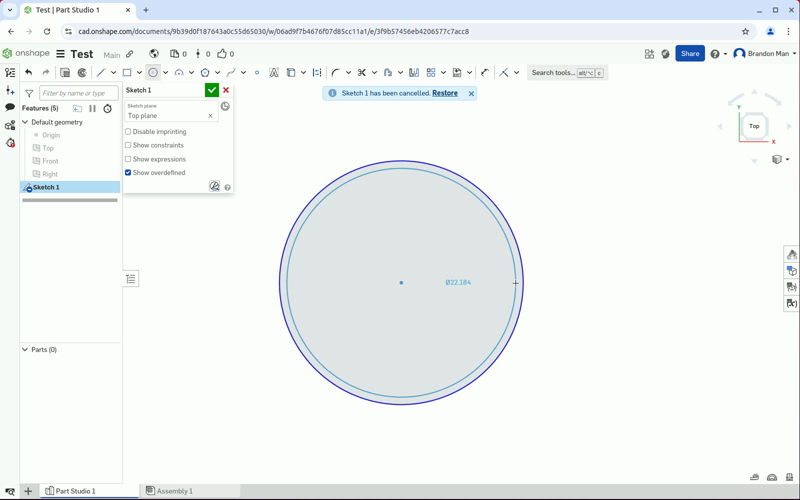
scroll(6)
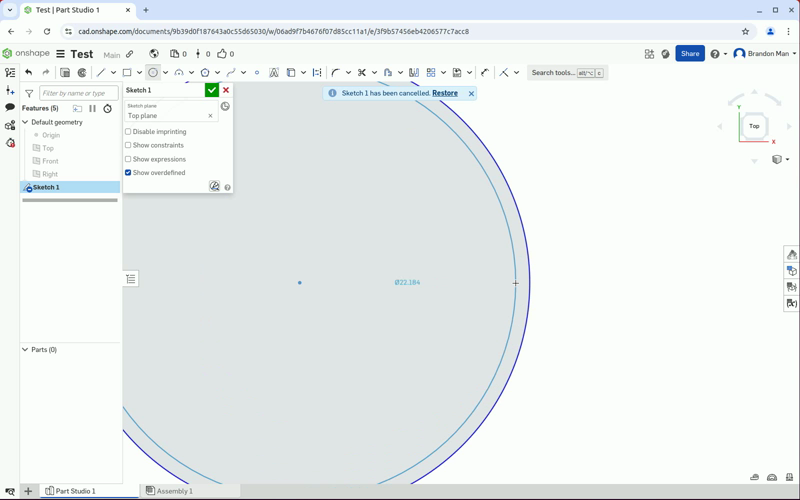
scroll(6)
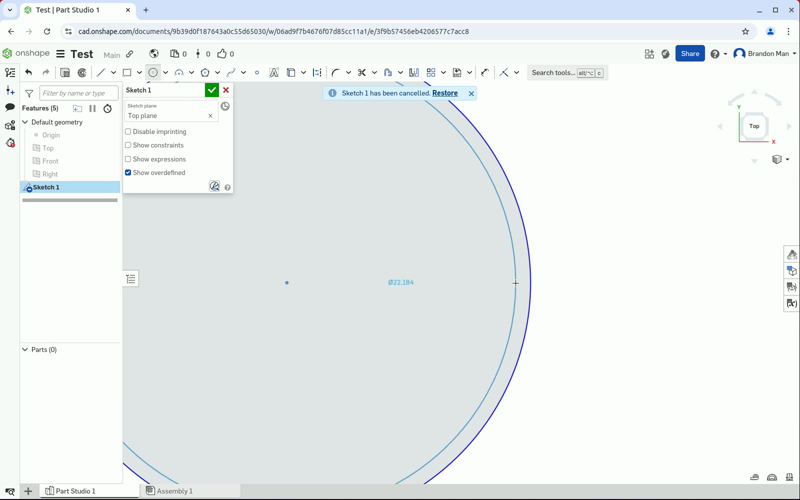
scroll(6)
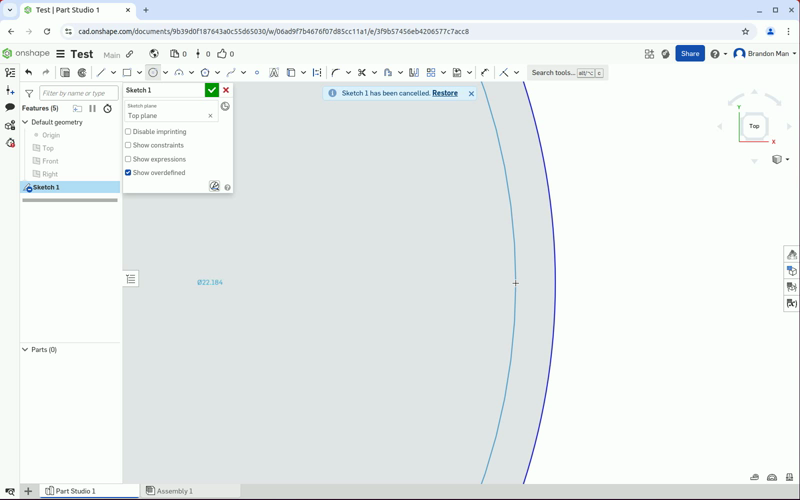
click(515, 282)
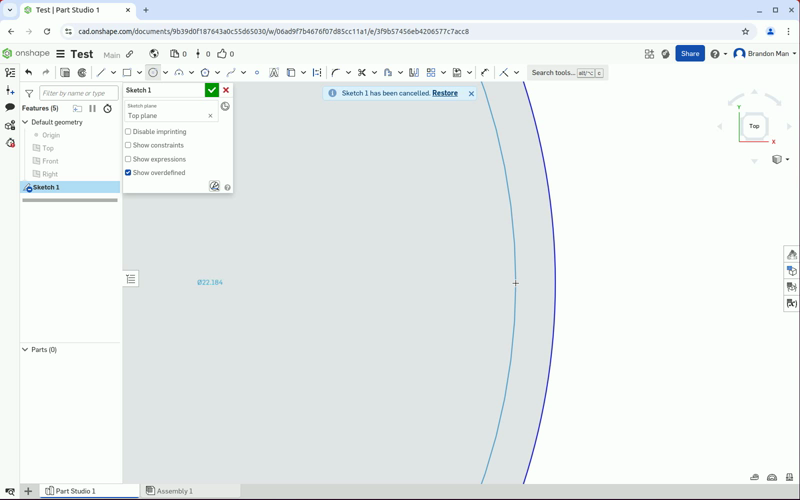
scroll(-6)
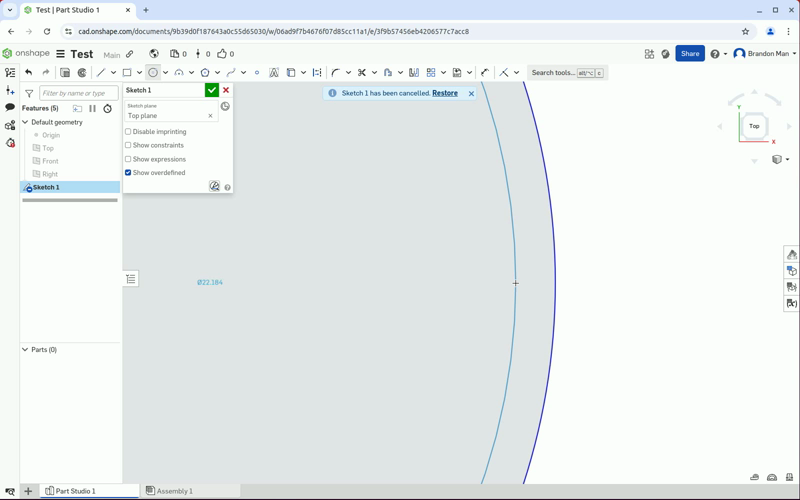
scroll(-6)
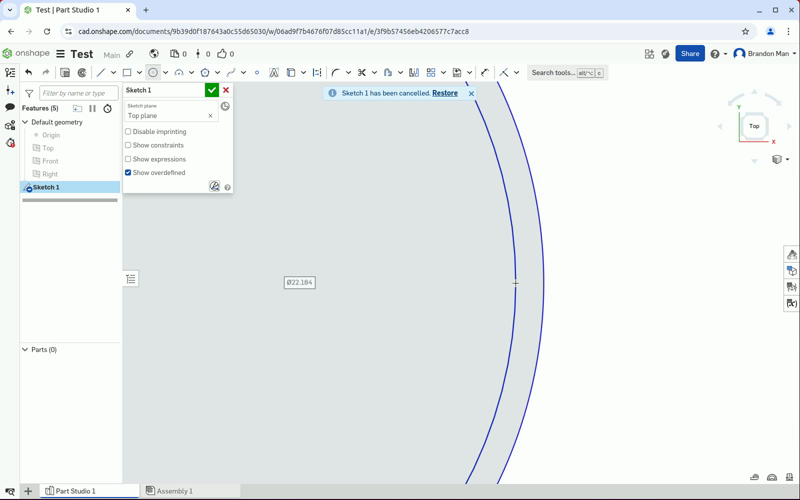
scroll(-6)
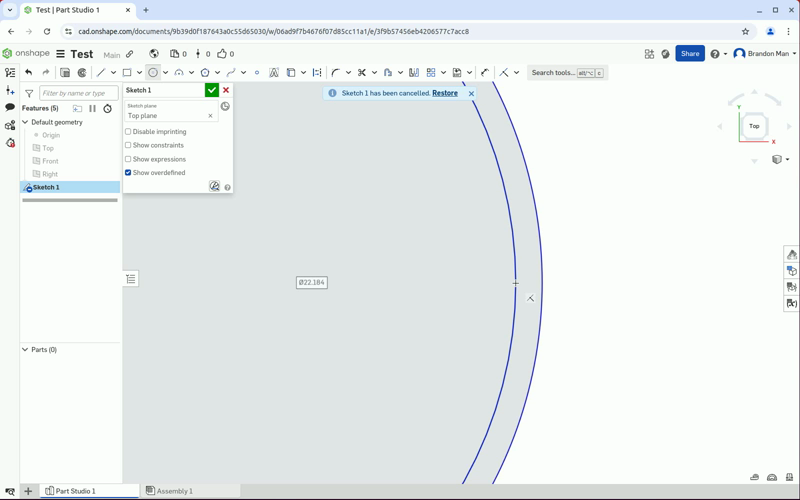
scroll(-6)
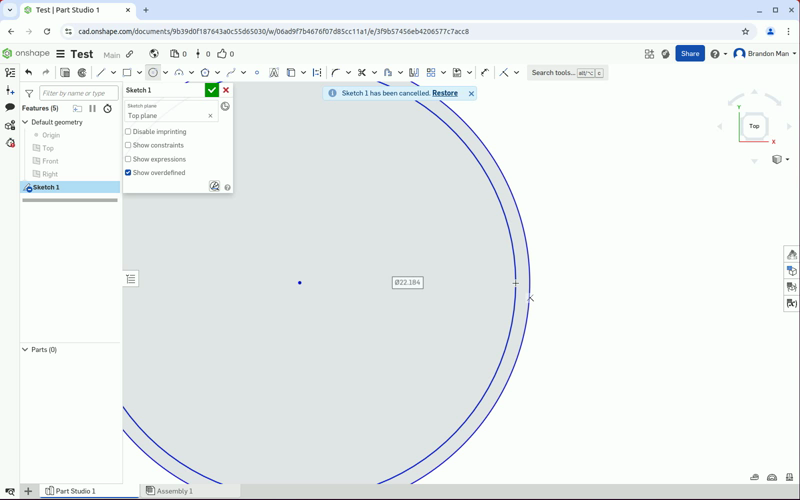
scroll(-6)
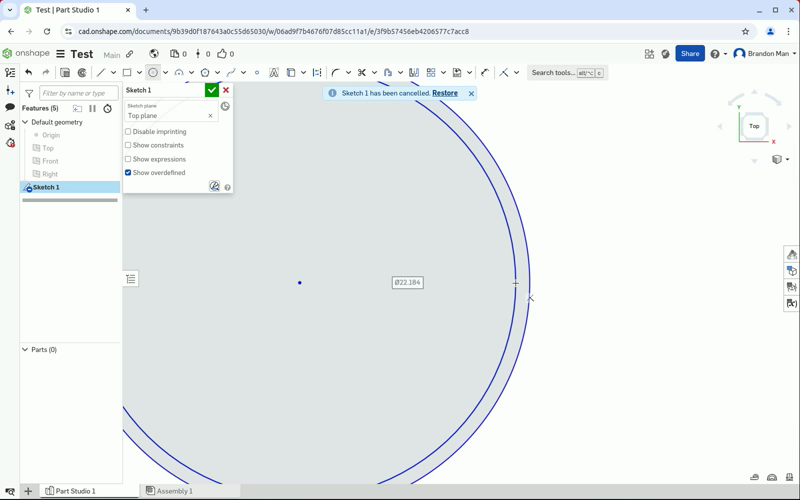
scroll(-6)
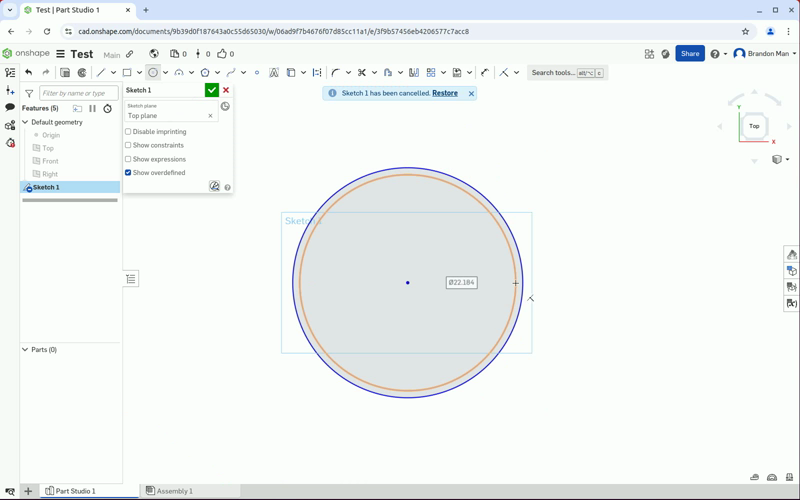
scroll(-6)
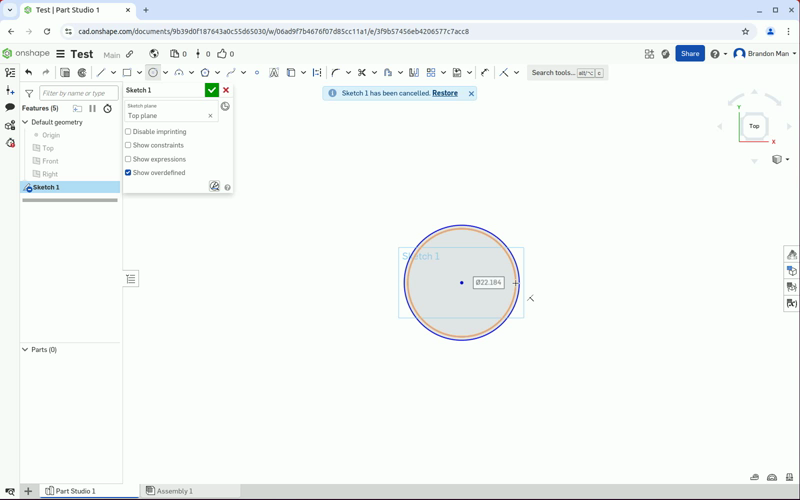
key(esc)
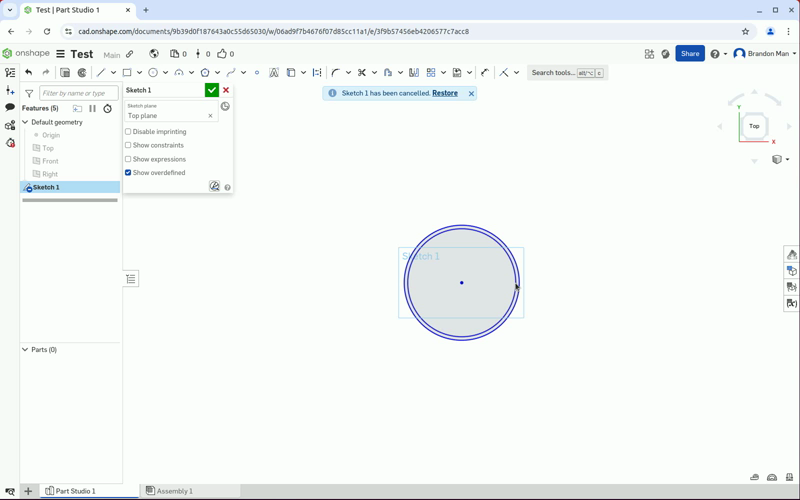
mouse_move(407, 269)
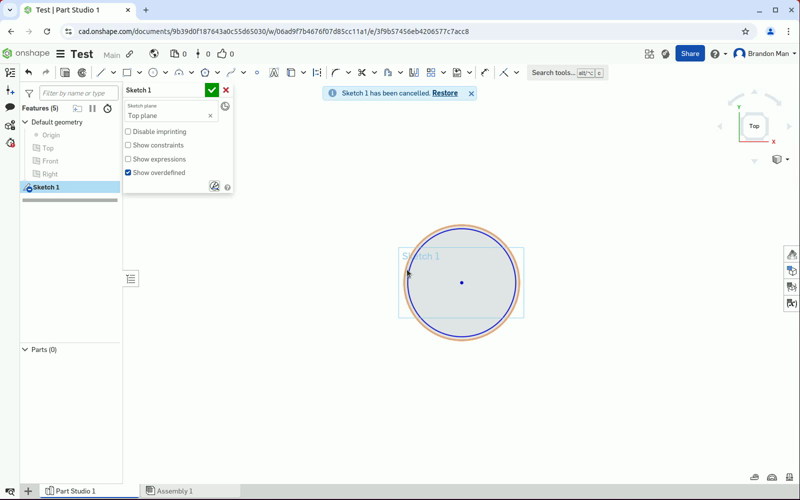
scroll(6)
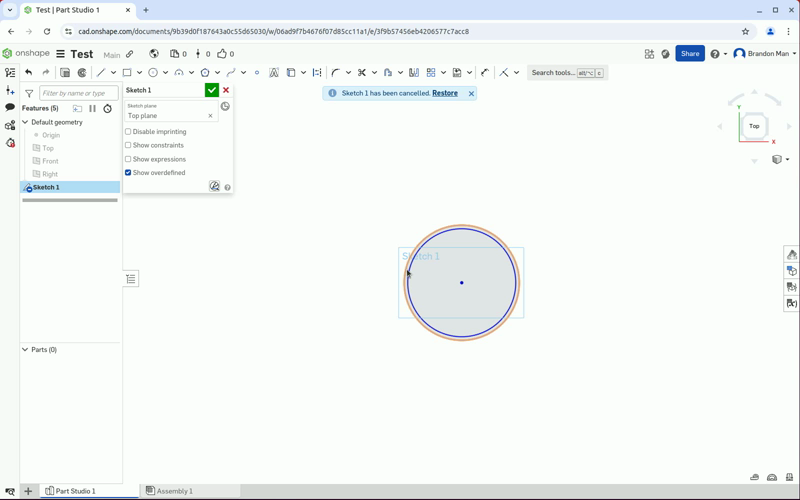
scroll(6)
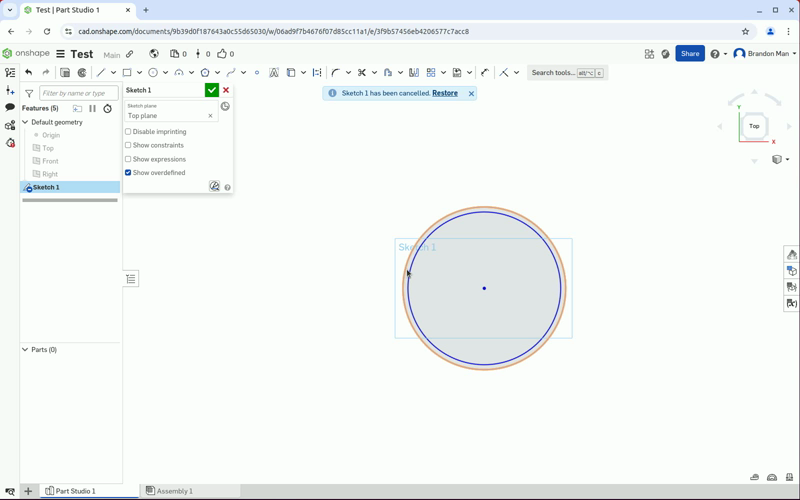
scroll(6)
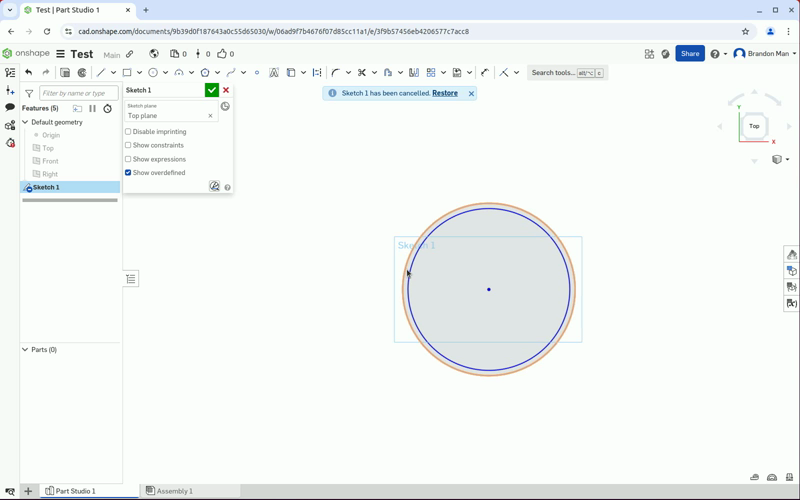
scroll(6)
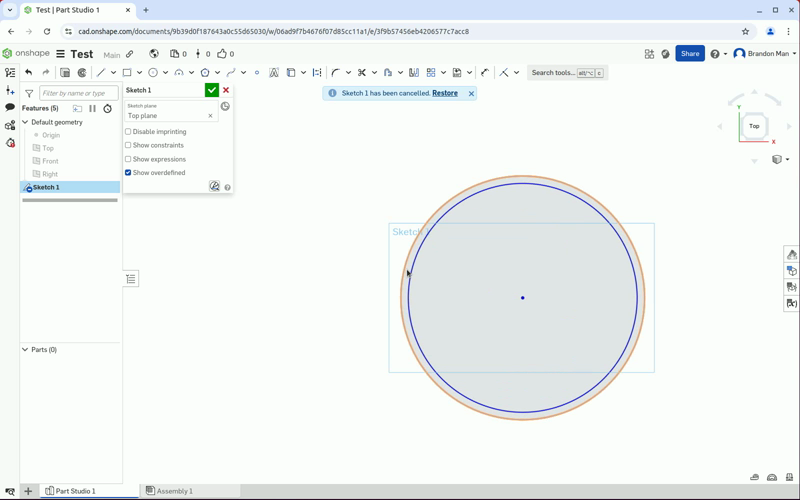
scroll(6)
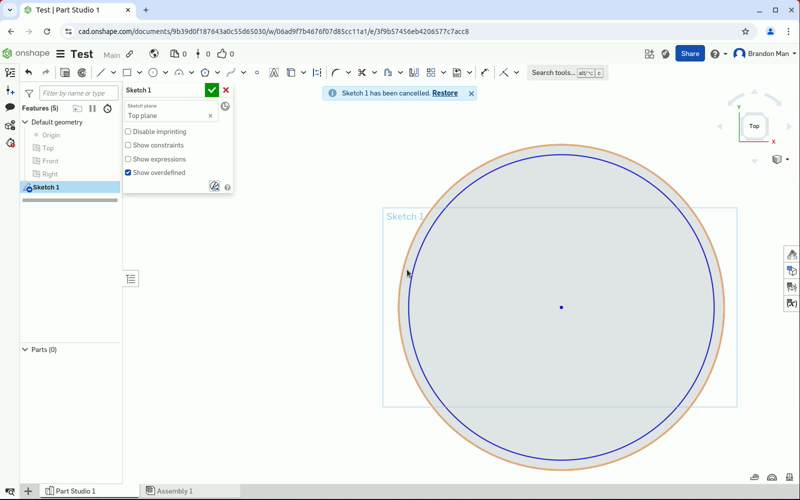
scroll(6)
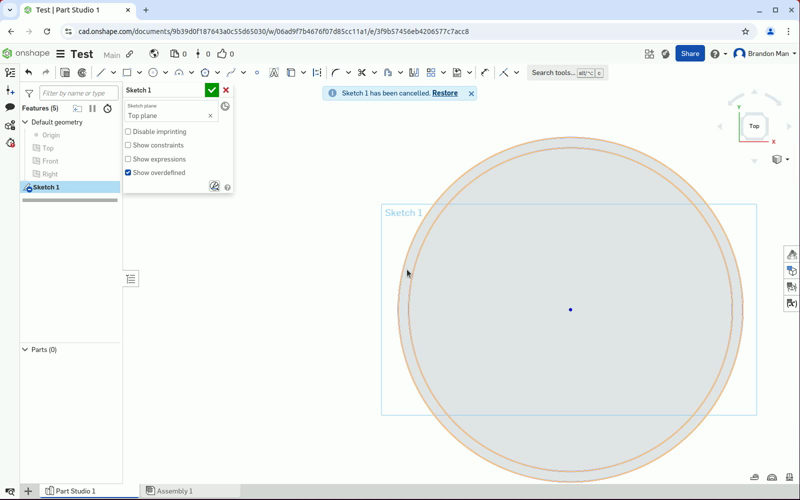
scroll(6)
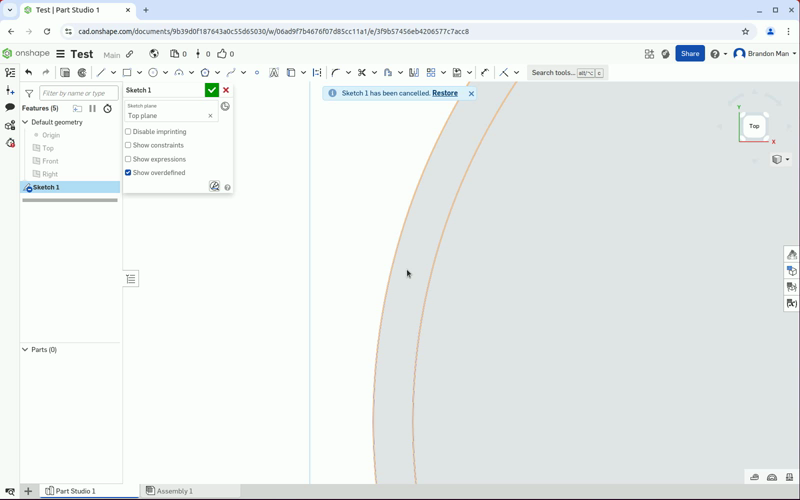
click(407, 269)
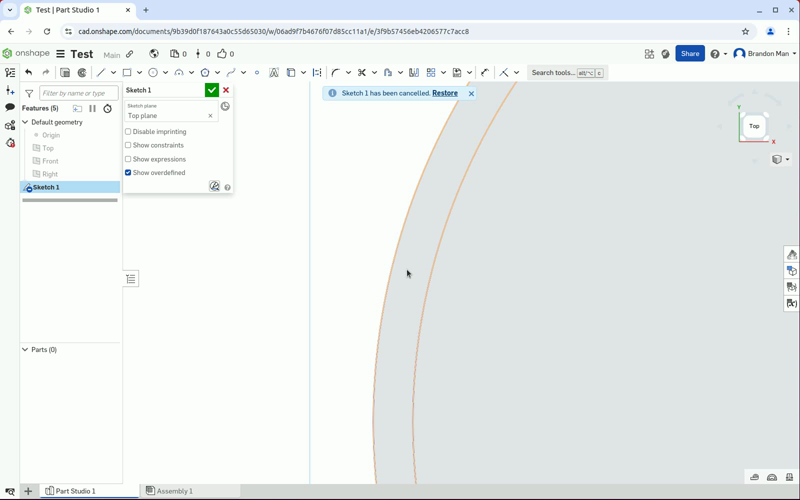
scroll(-6)
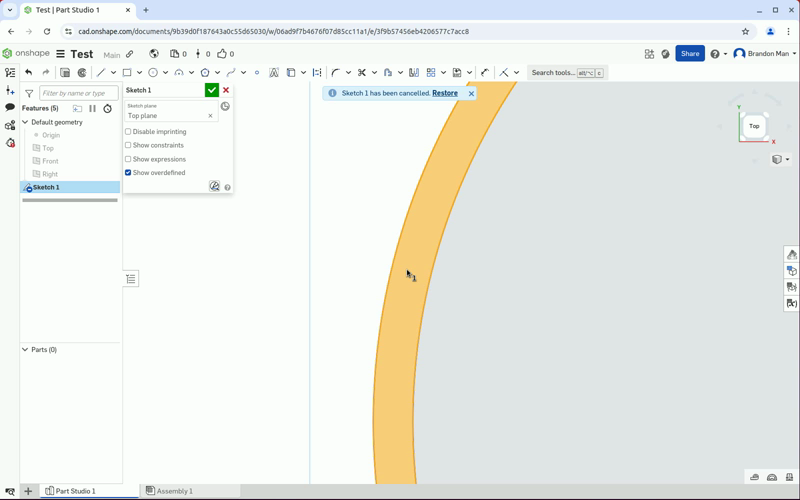
scroll(-6)
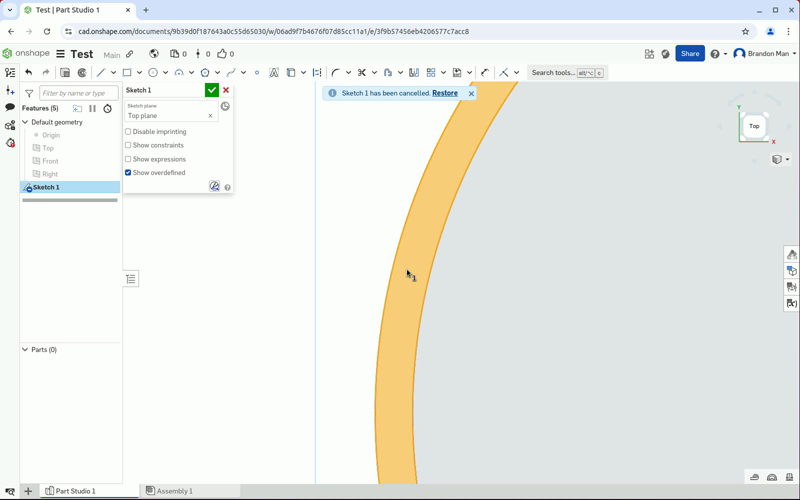
scroll(-6)
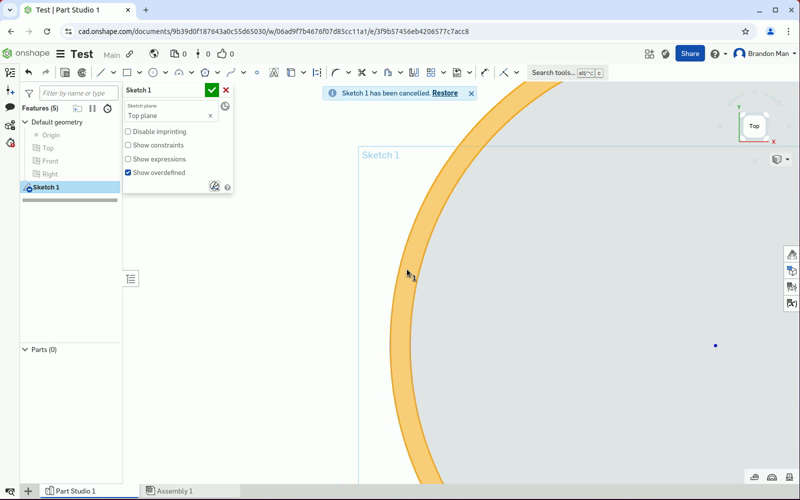
scroll(-6)
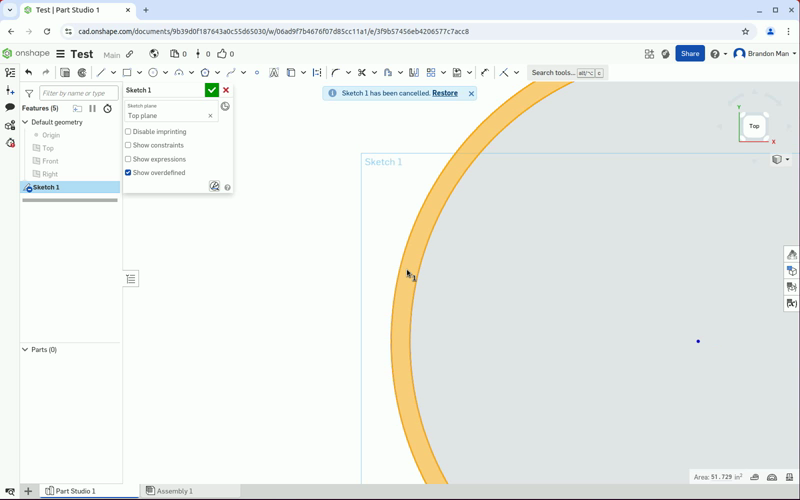
scroll(-6)
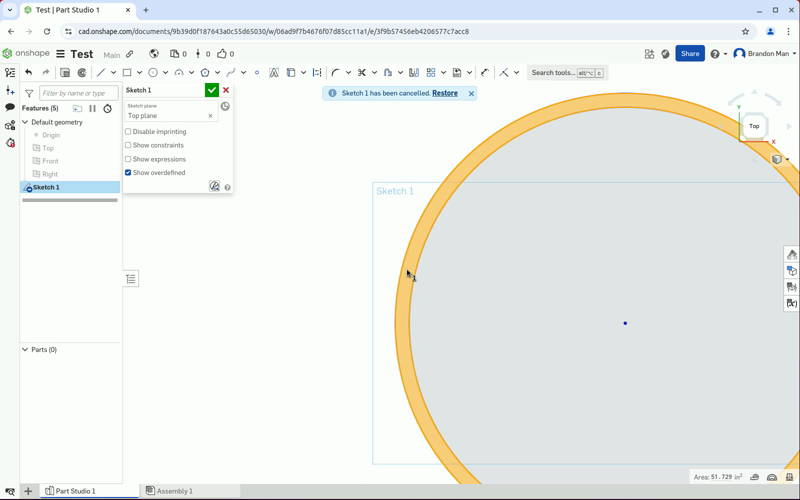
scroll(-6)
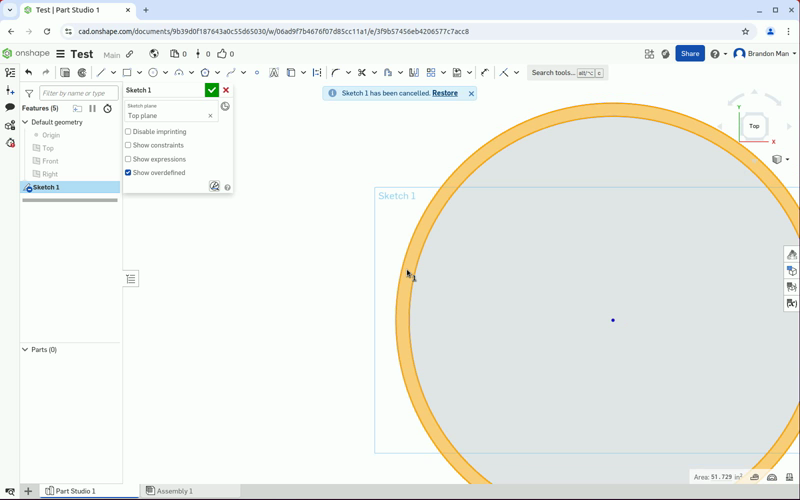
scroll(-6)
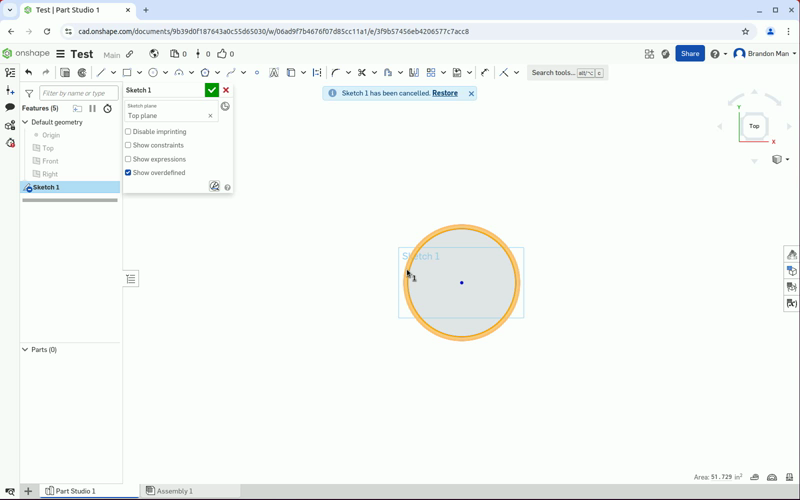
mouse_move(73, 352)
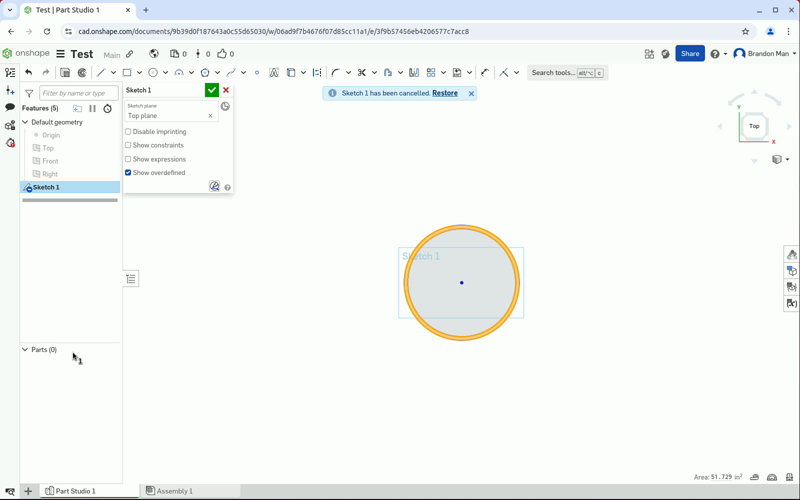
key(shift+y)
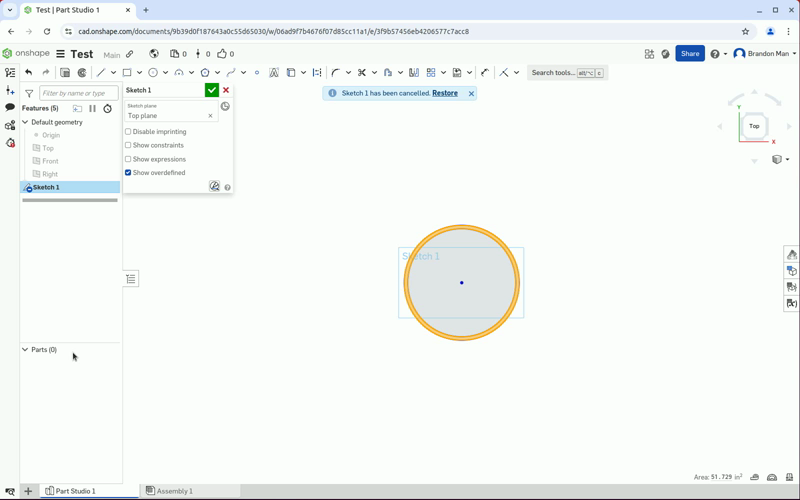
key(shift+e)
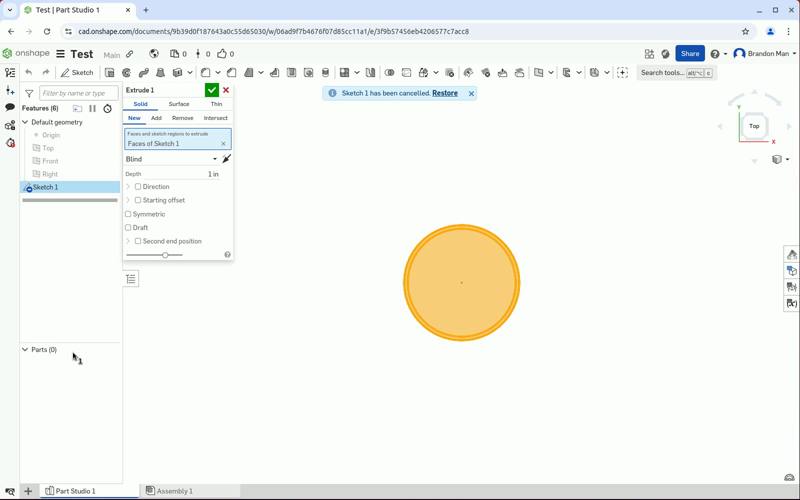
mouse_move(143, 106)
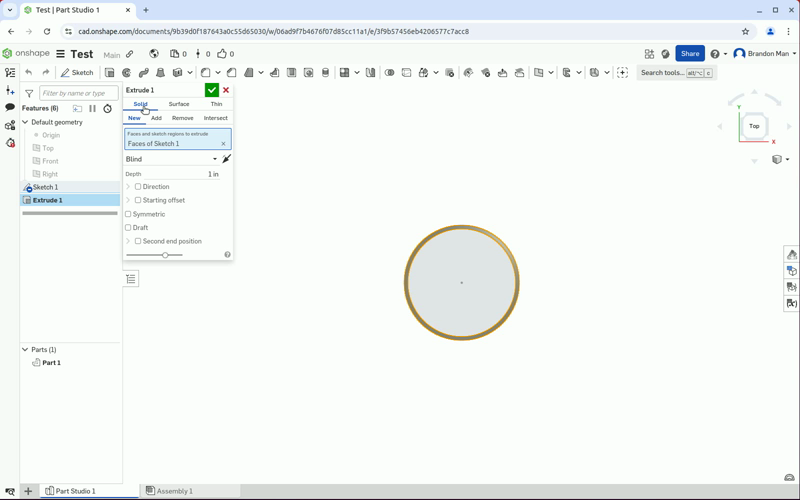
click(143, 106)
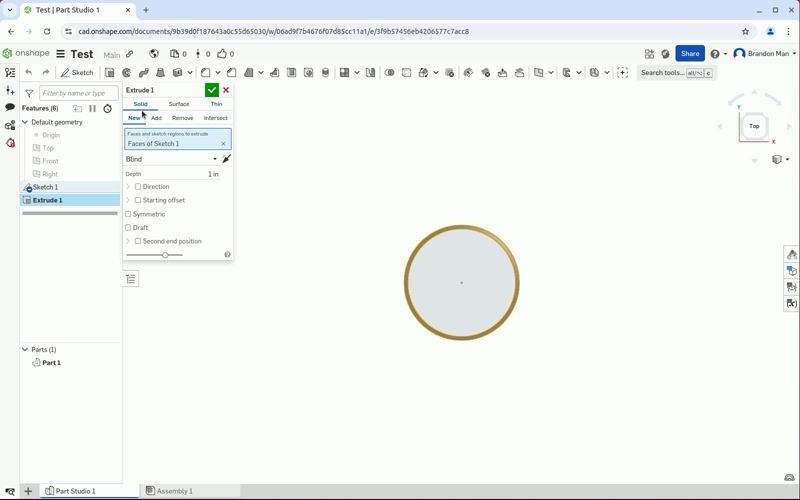
mouse_move(137, 120)
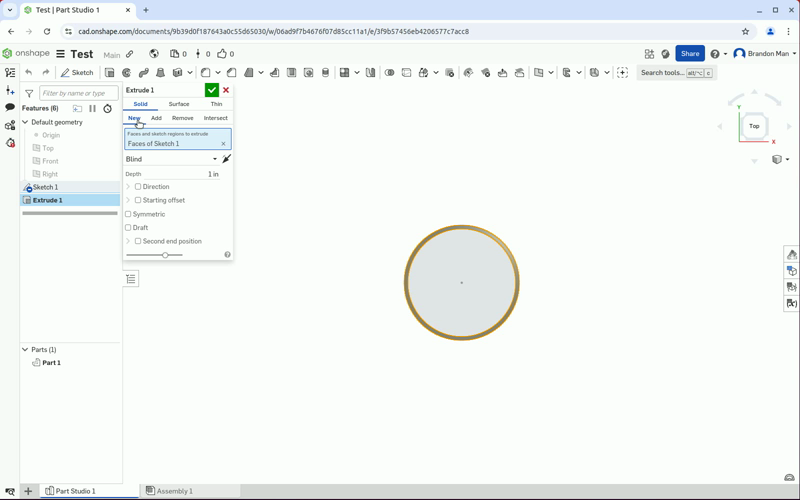
click(137, 120)
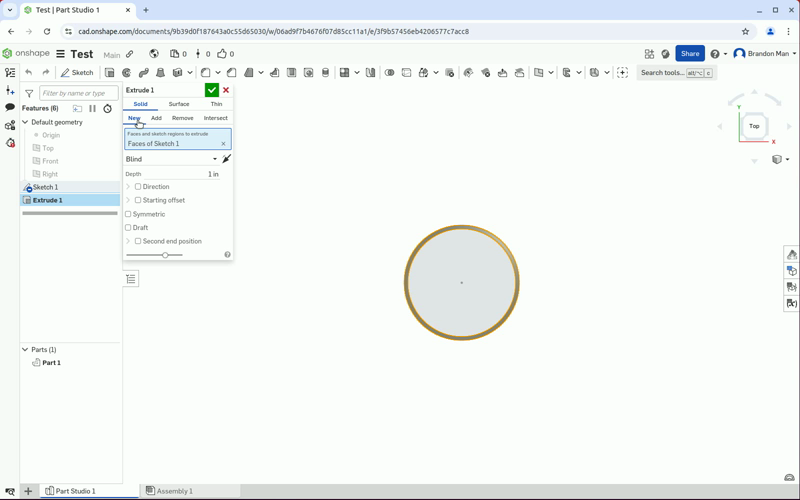
key(tab, 4)
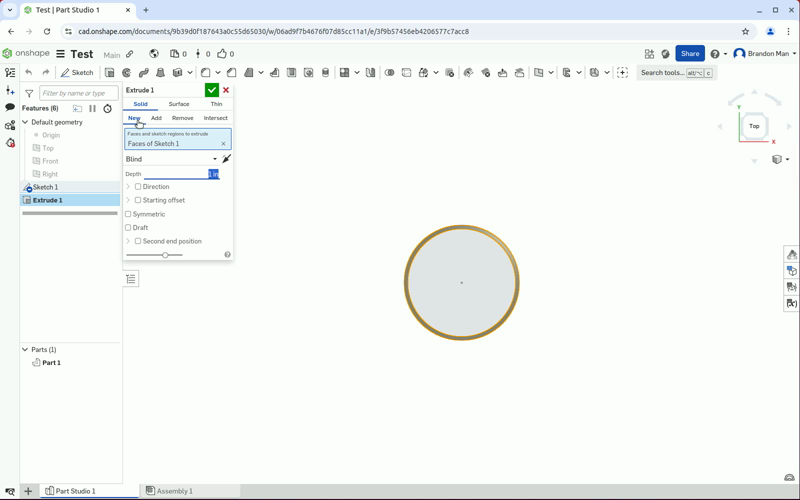
text(23.108)
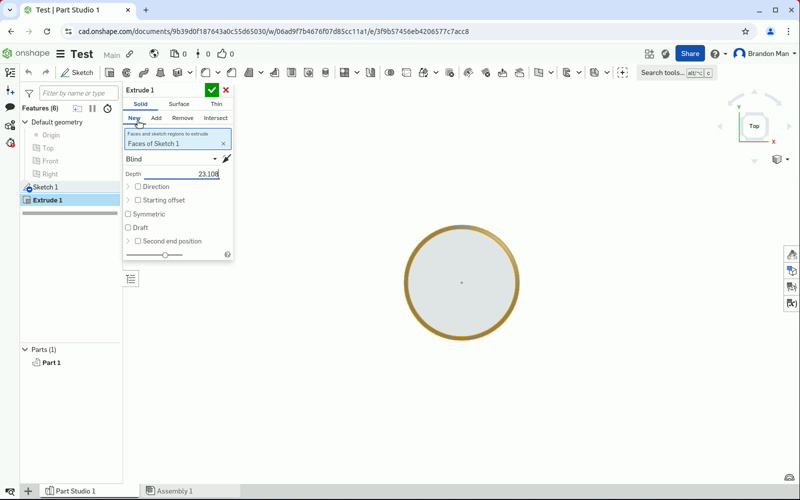
key(enter)
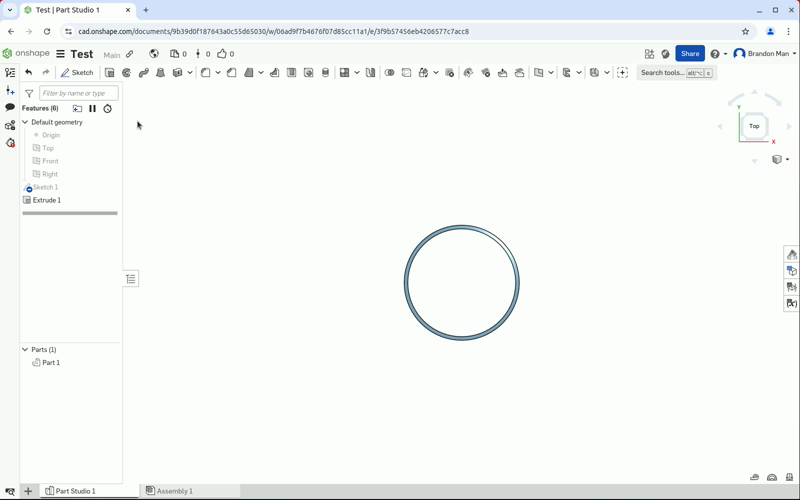
key(shift+h)
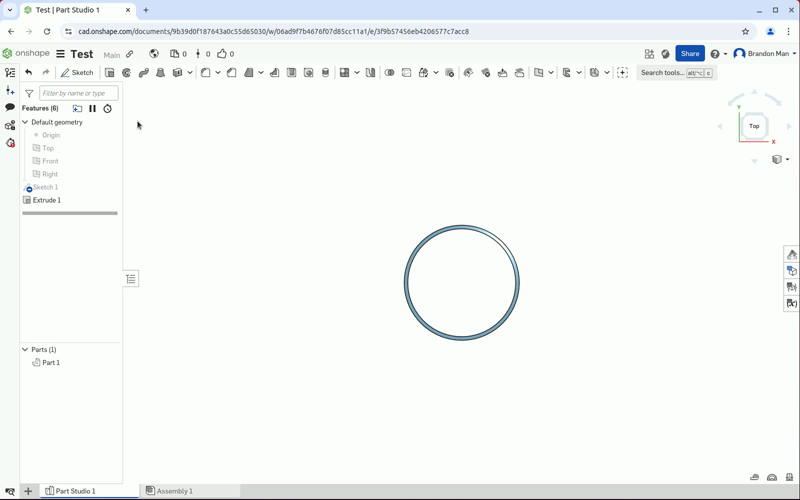
key(shift+h)
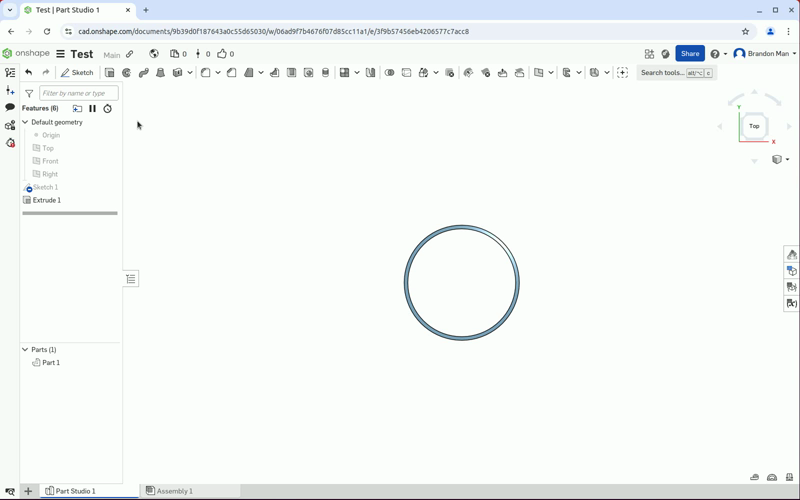
mouse_move(73, 189)
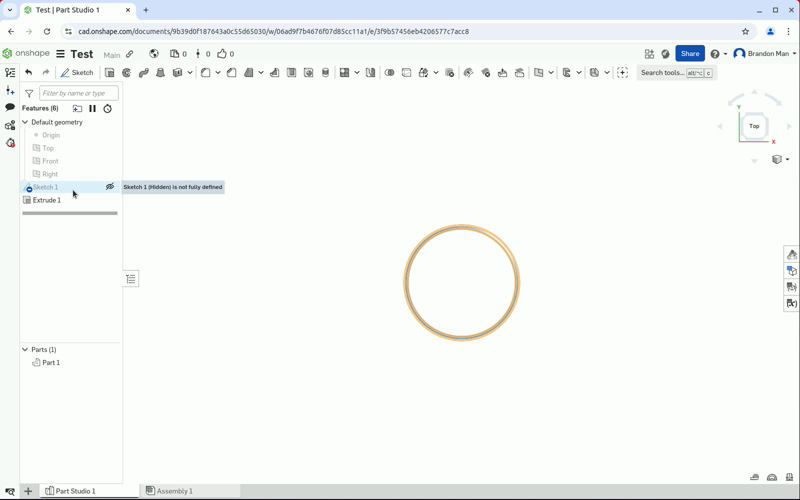
click(73, 189)
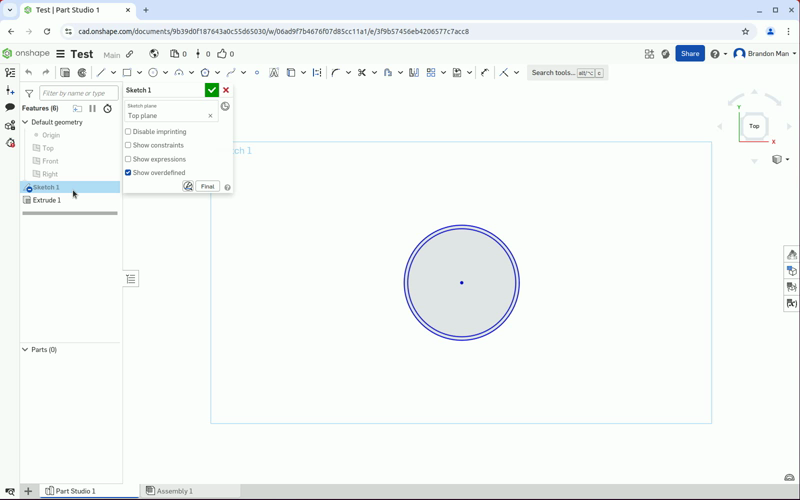
mouse_move(229, 92)
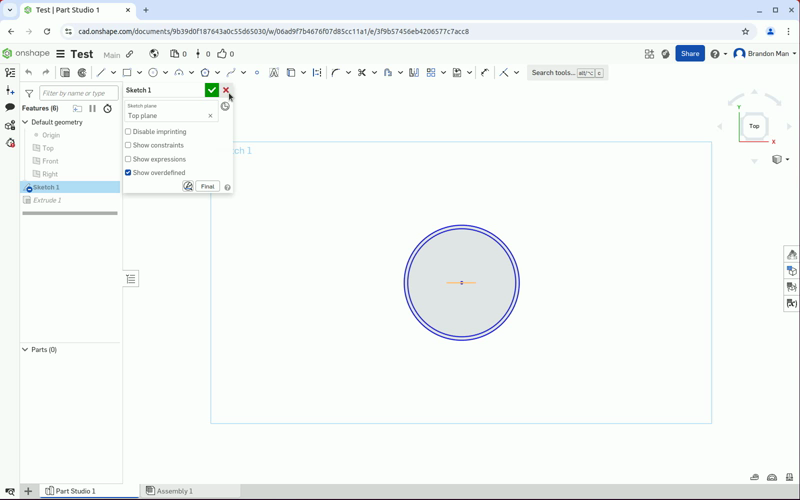
click(229, 92)
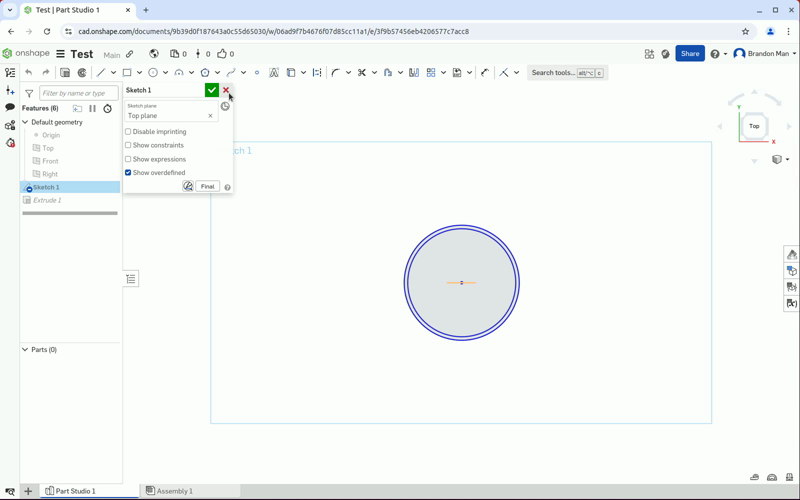
key(shift+s)
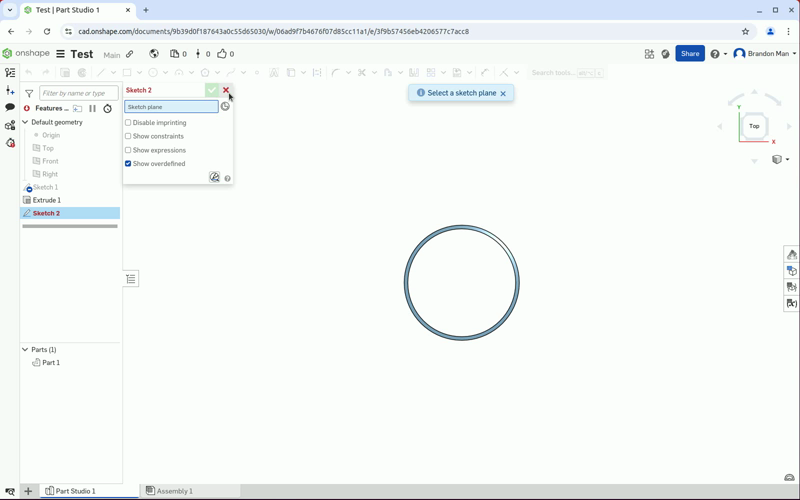
mouse_move(73, 150)
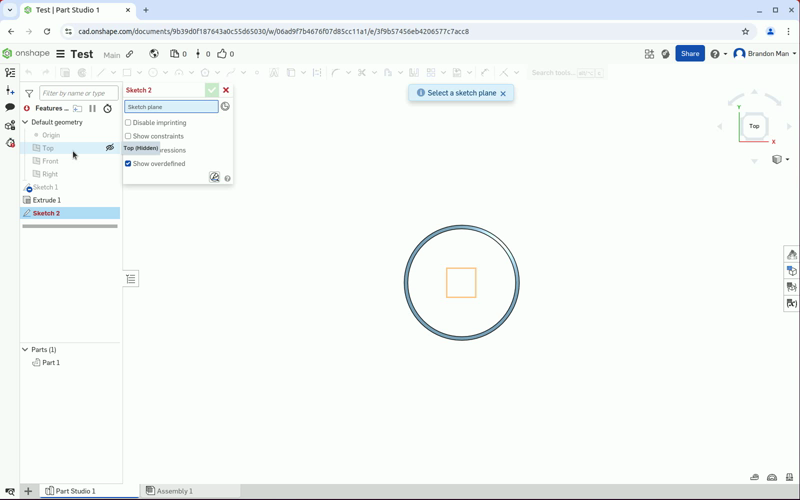
click(73, 150)
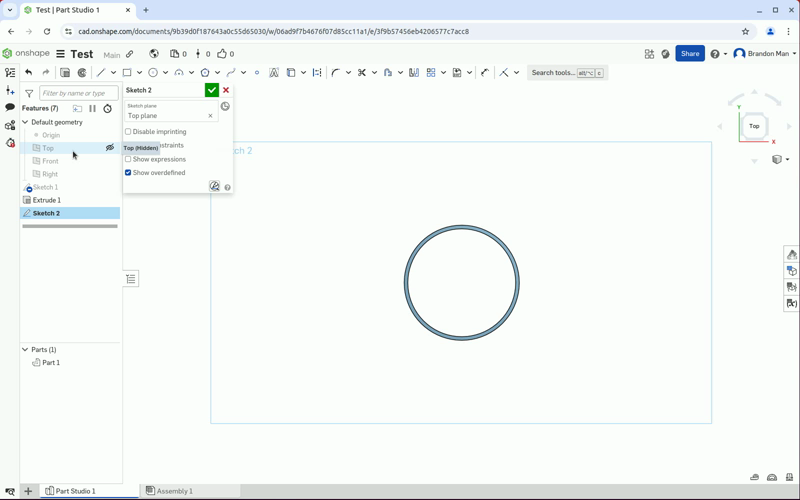
mouse_move(73, 352)
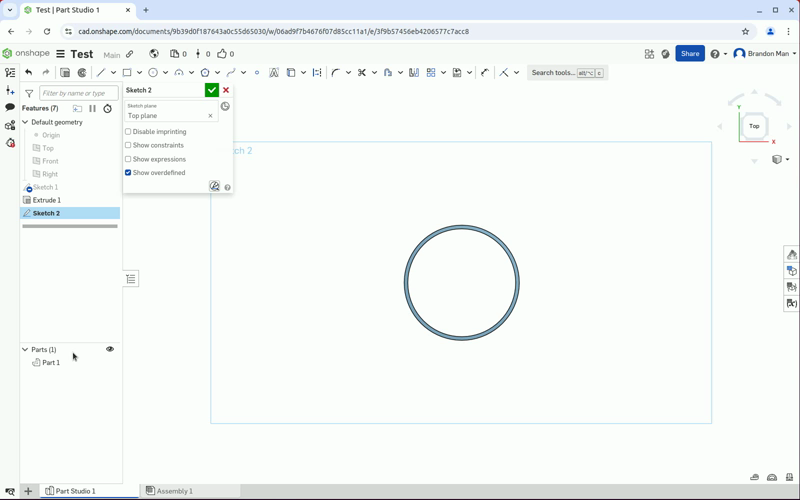
key(y)
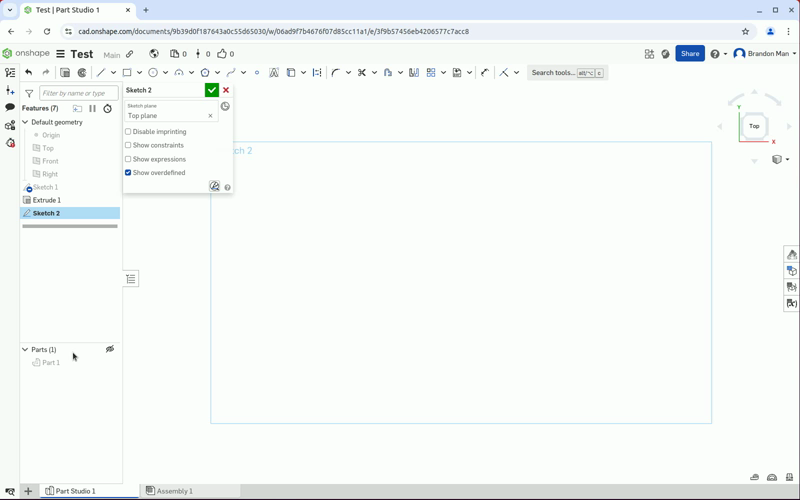
key(c)
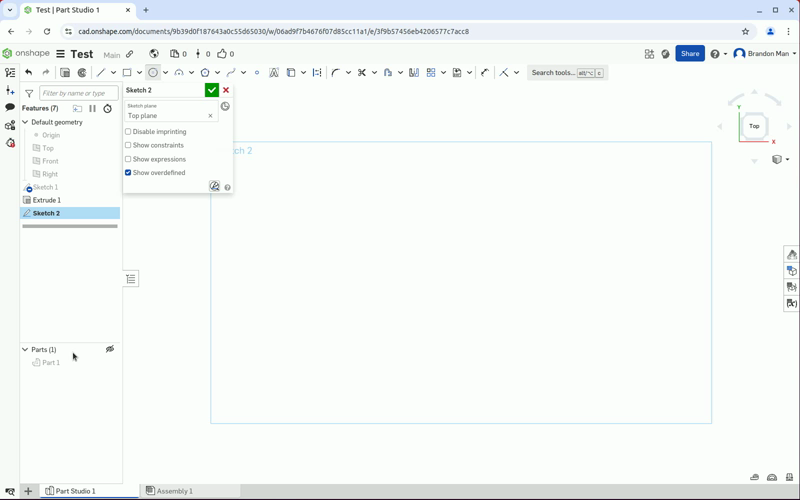
key_down(shift)
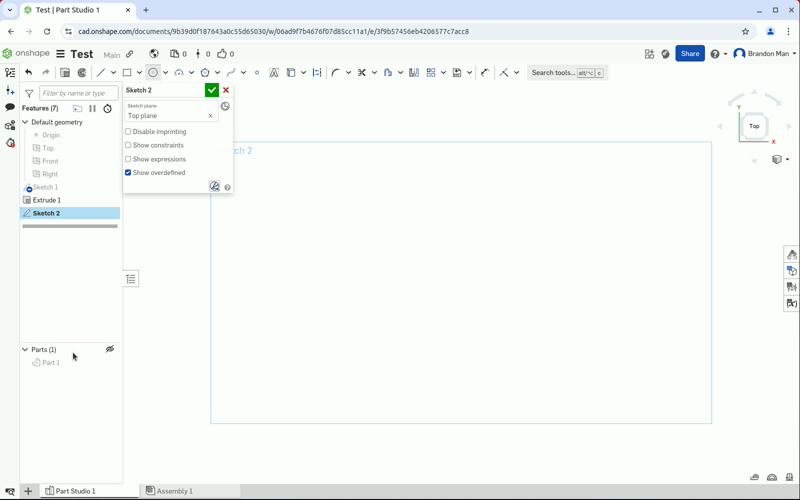
mouse_move(460, 282)
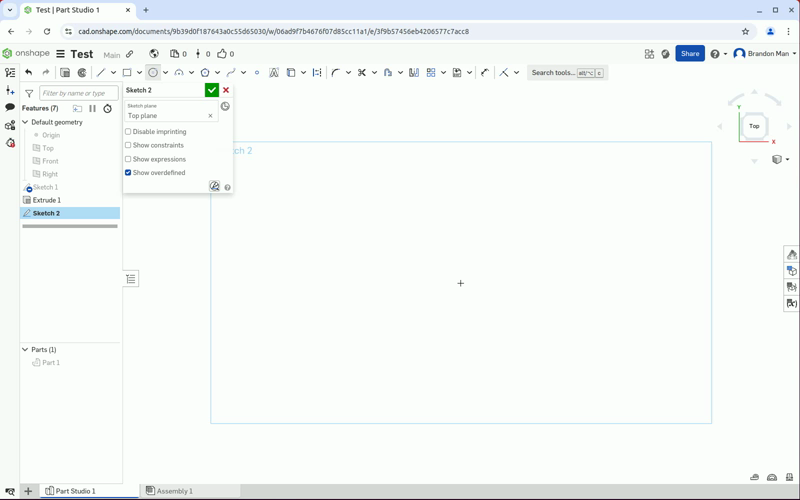
click(460, 282)
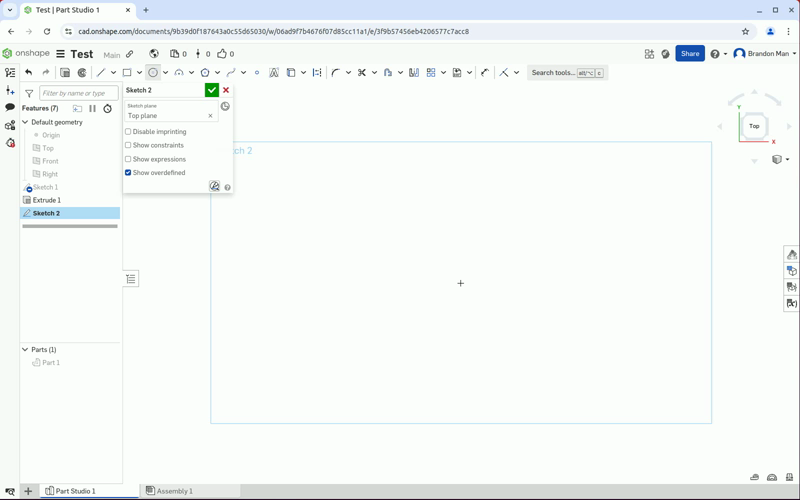
key_up(shift)
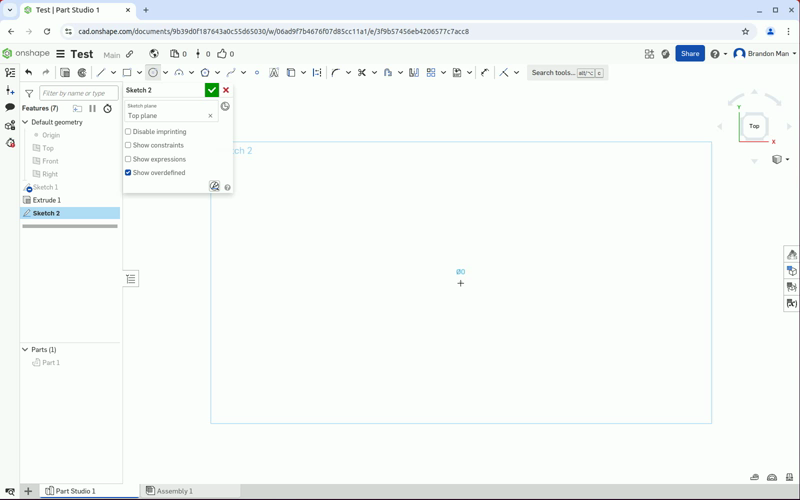
mouse_move(514, 282)
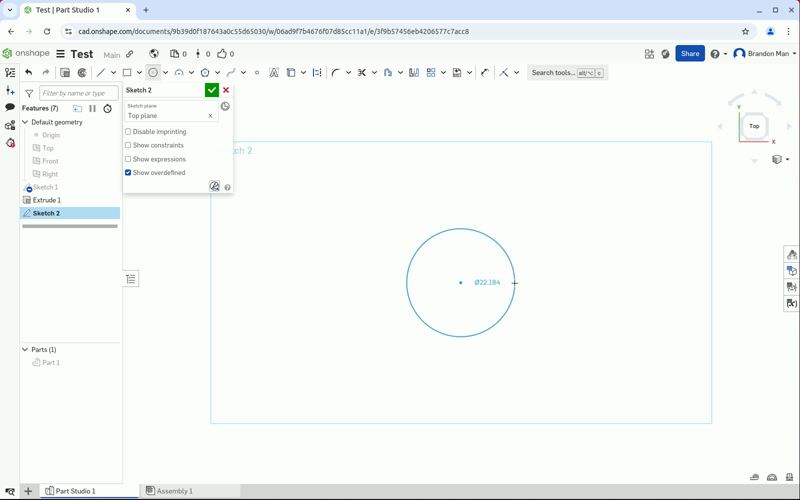
click(514, 282)
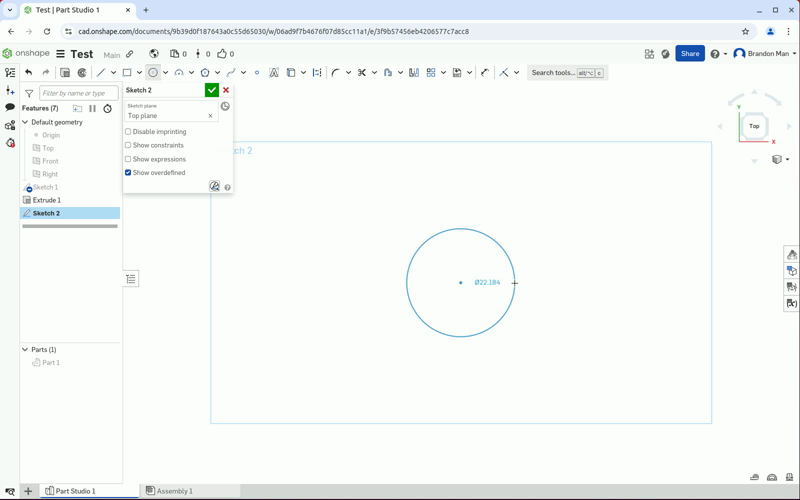
key(esc)
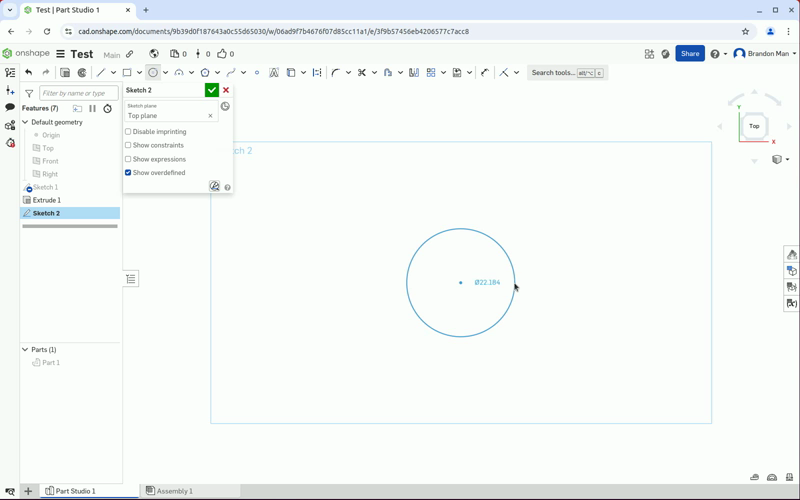
mouse_move(500, 294)
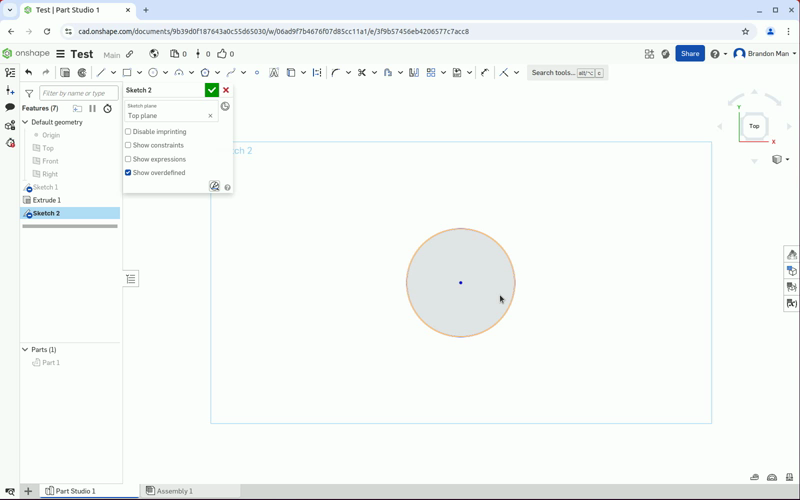
click(500, 294)
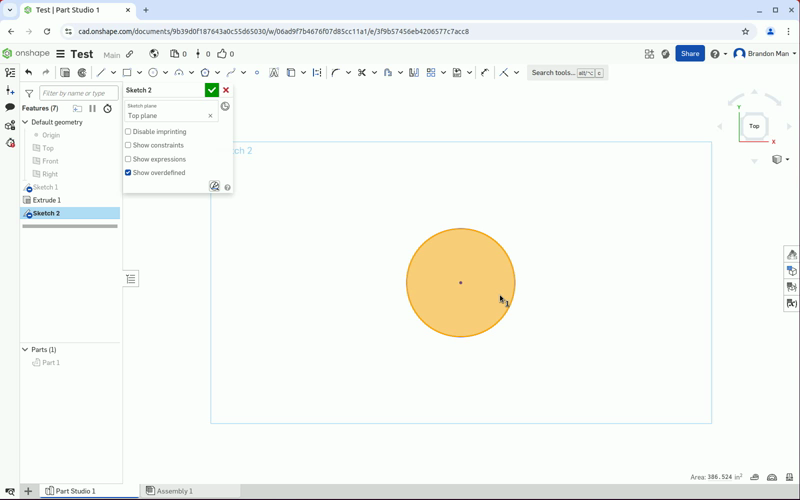
mouse_move(73, 352)
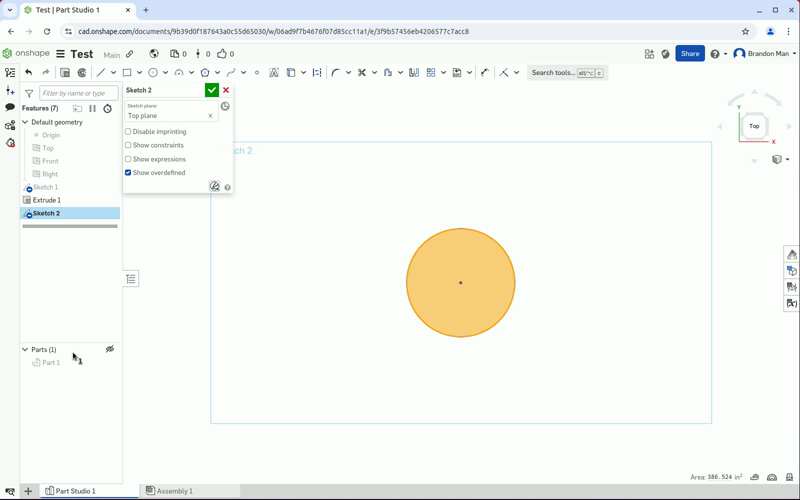
key(shift+y)
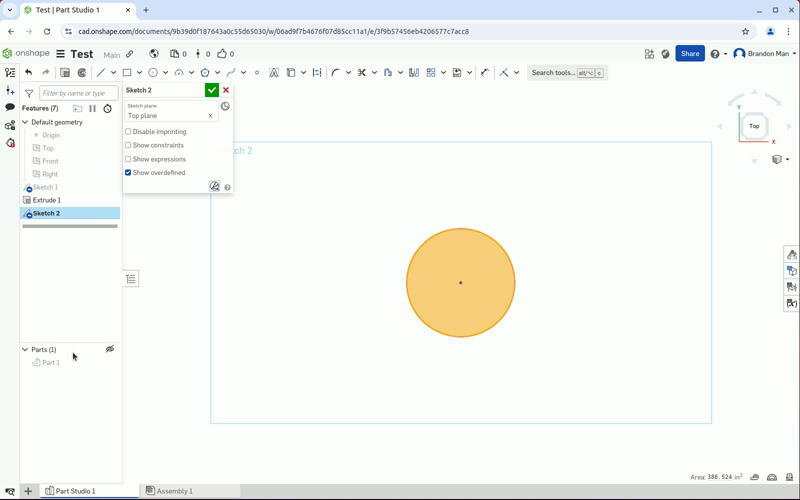
key(shift+e)
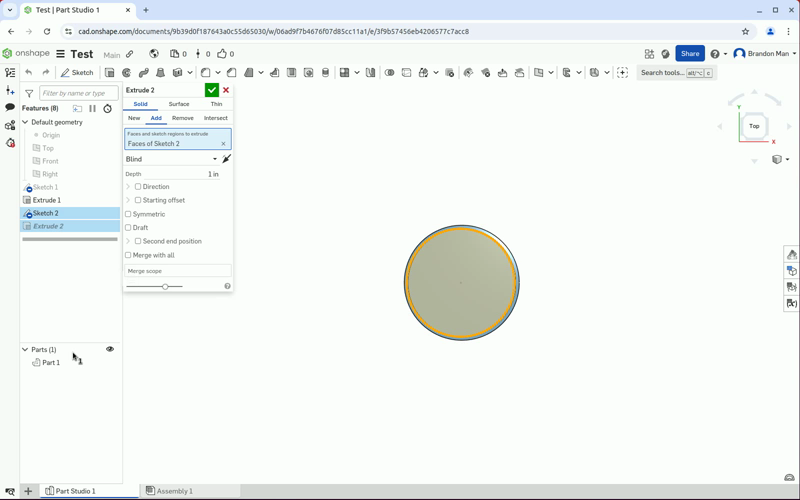
mouse_move(143, 106)
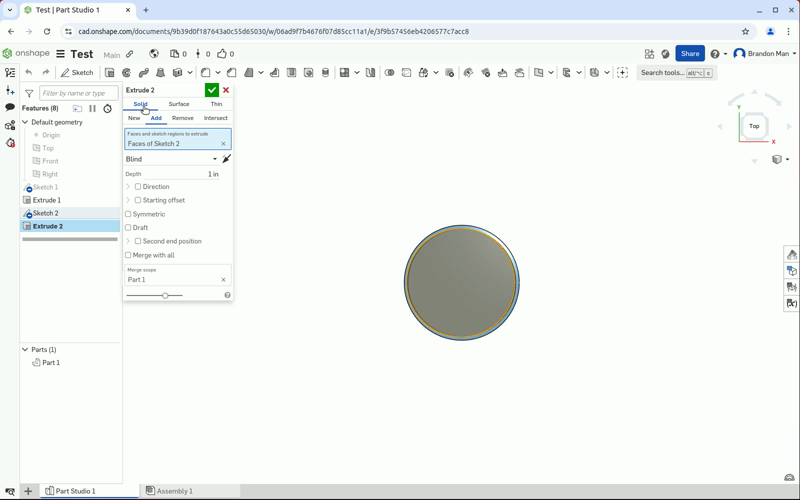
click(143, 106)
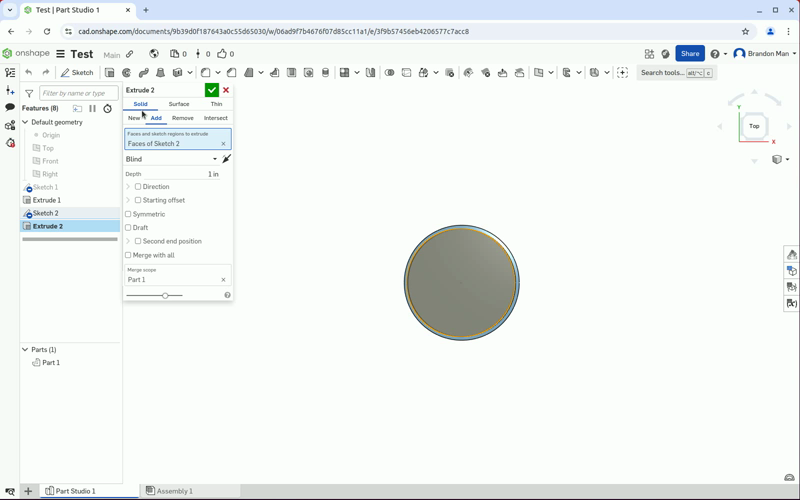
mouse_move(137, 120)
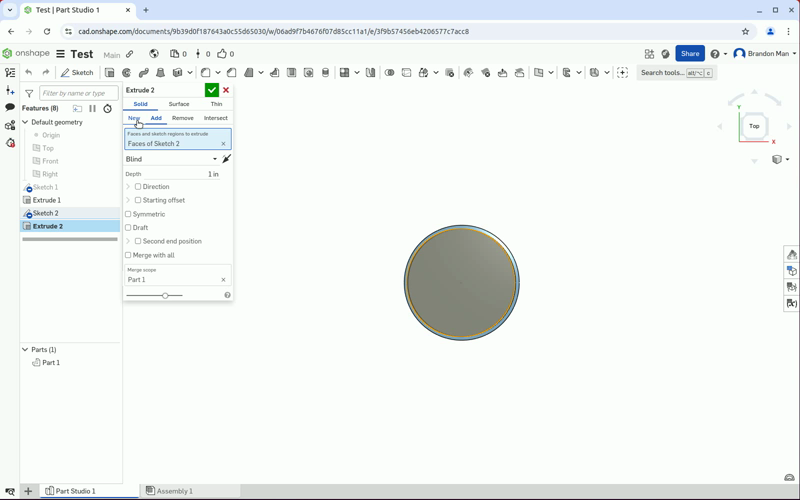
click(137, 120)
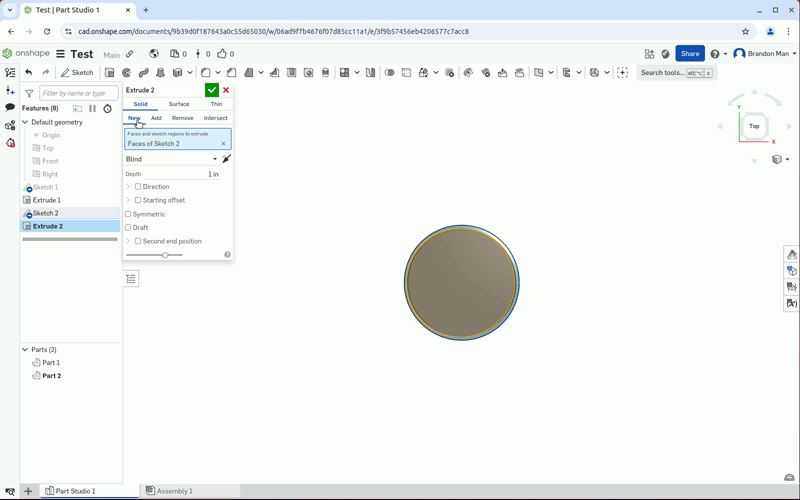
key(tab, 4)
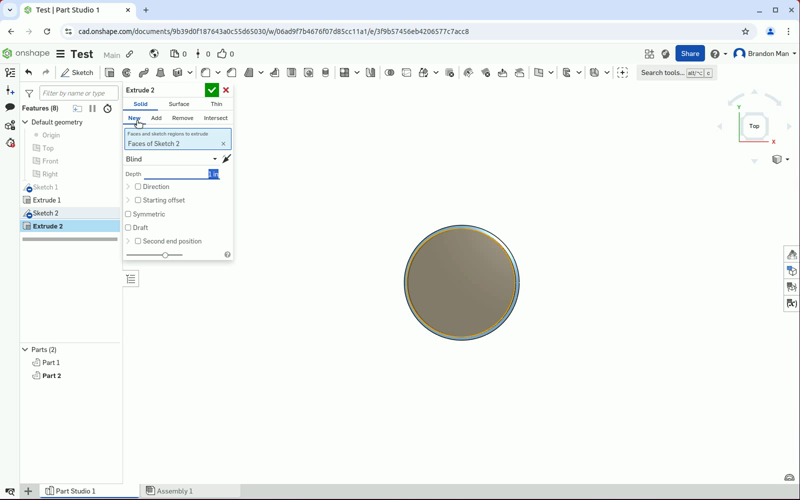
text(-0.241)
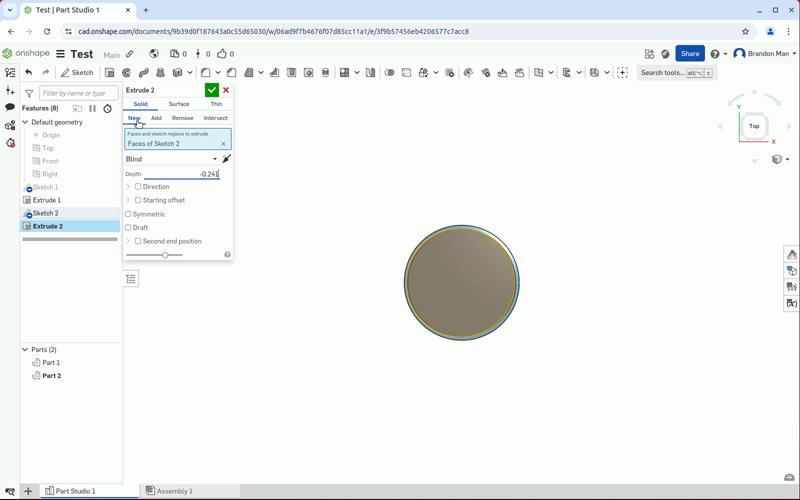
key(enter)
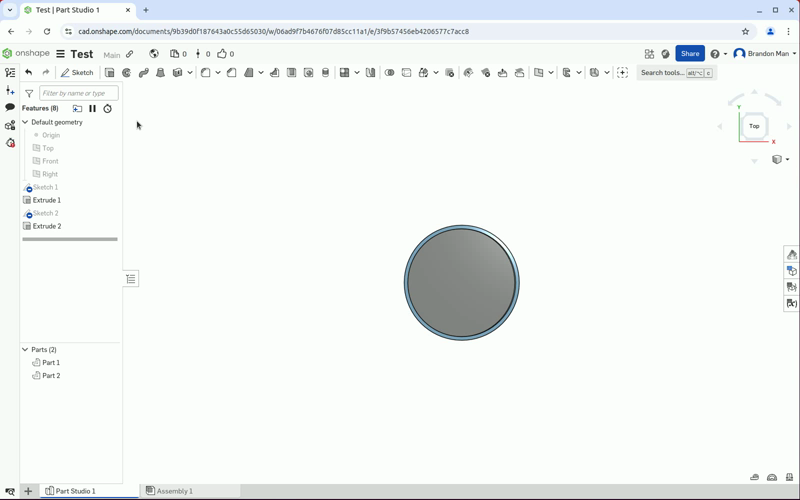
key(shift+h)
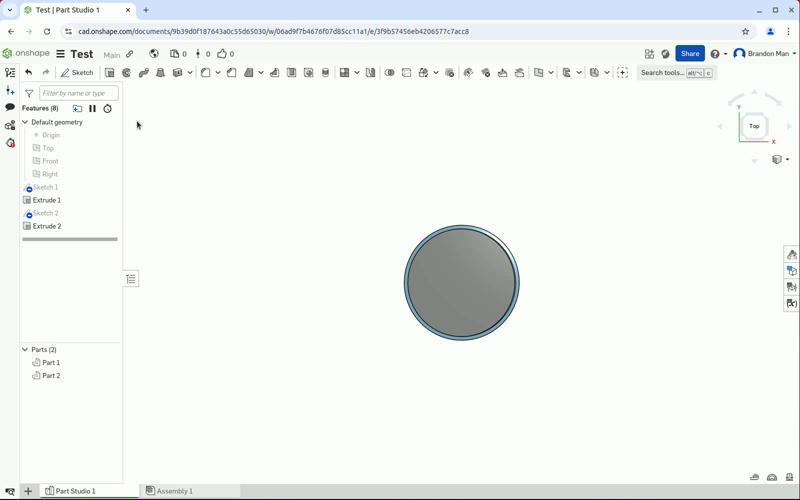
key(shift+h)
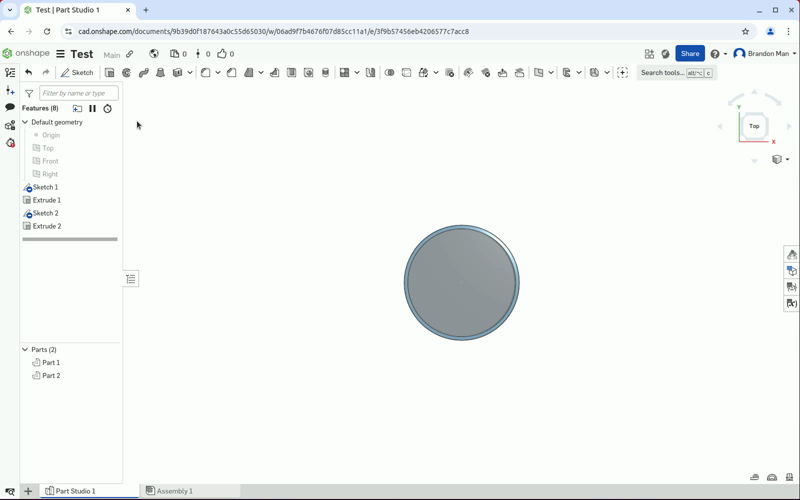
key(shift+7)
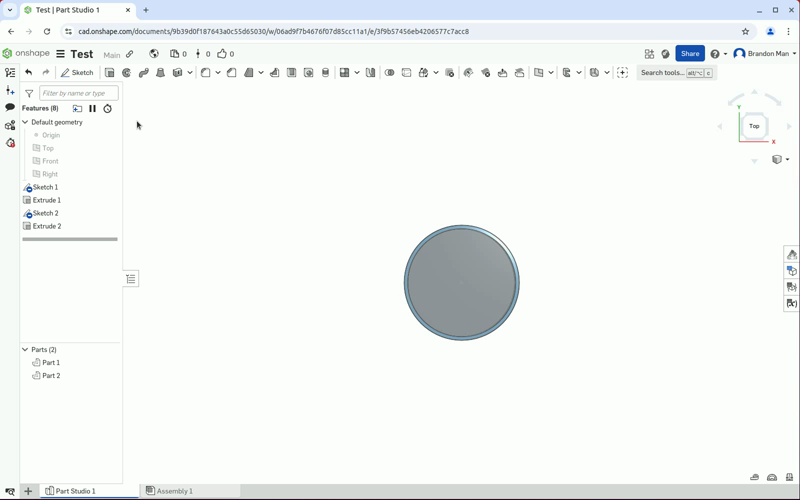
key(up, 3)
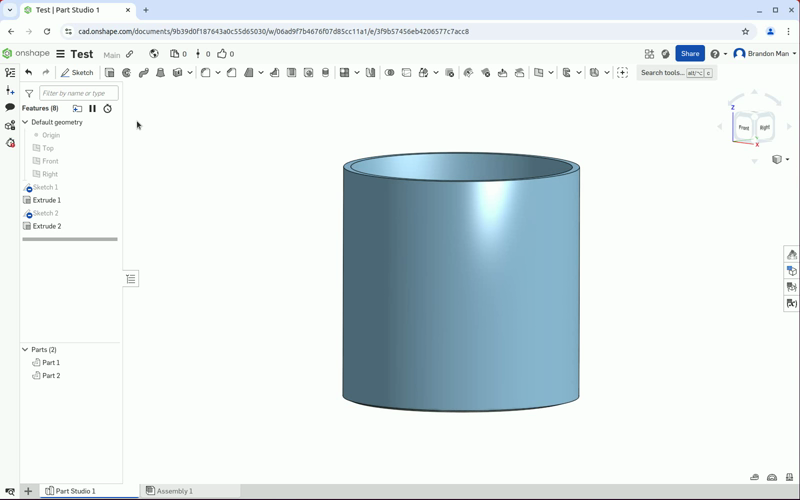
key(left, 3)
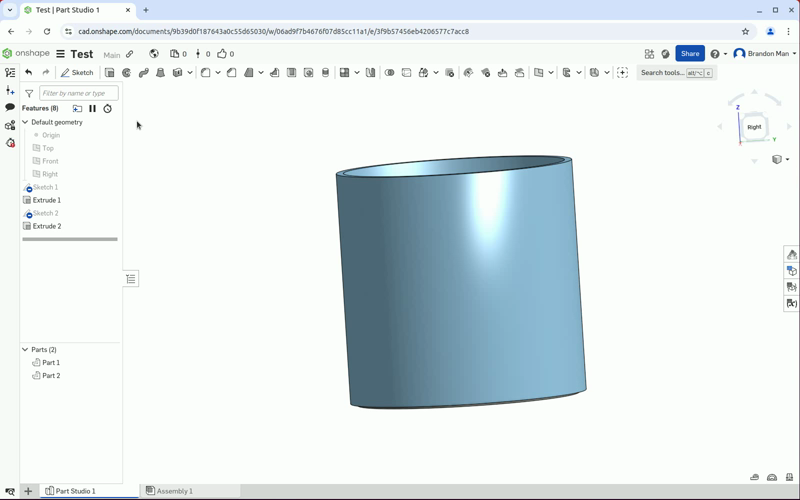
key(right, 3)
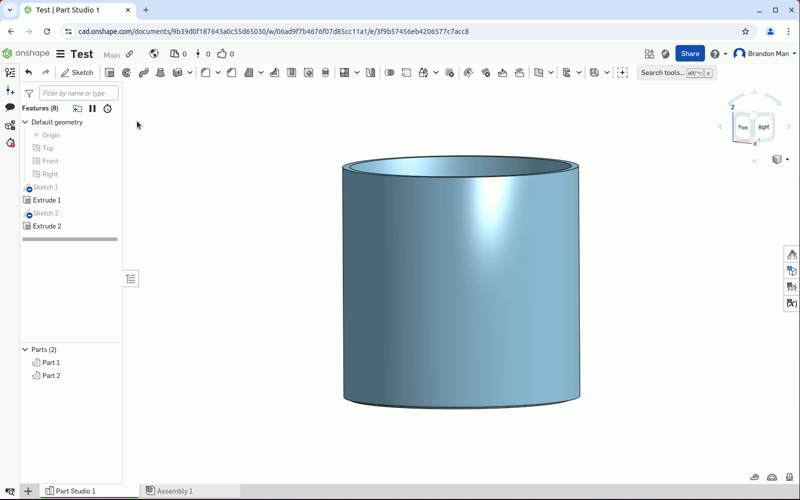
key(down, 3)
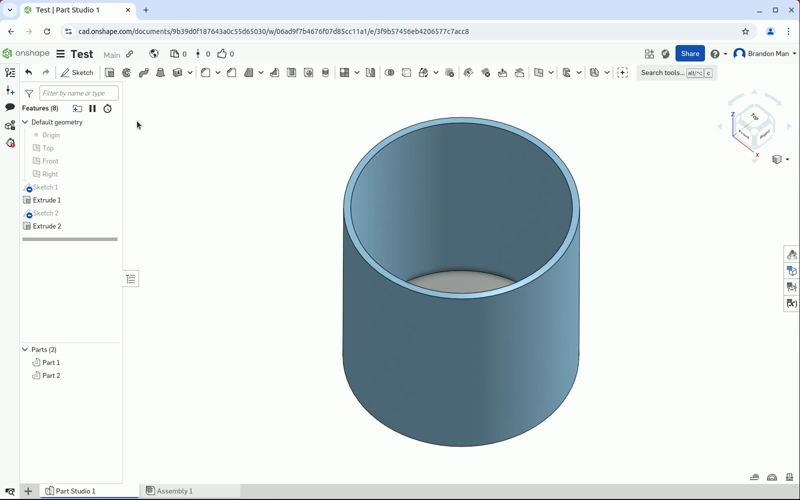
mouse_move(73, 189)
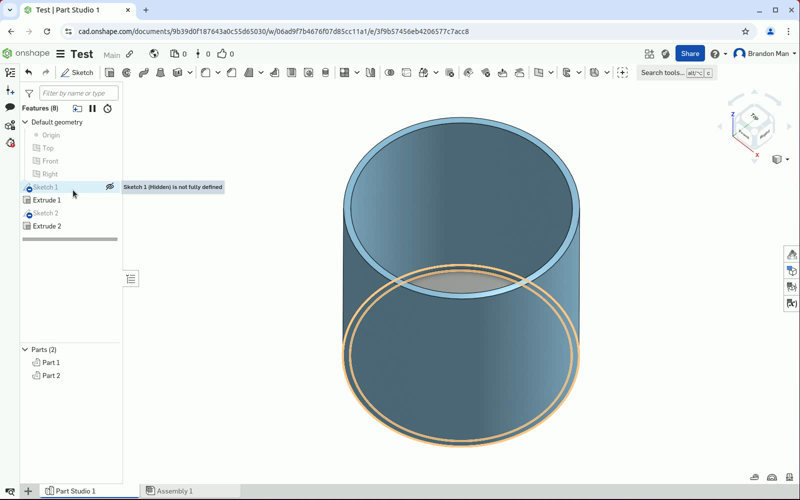
click(73, 189)